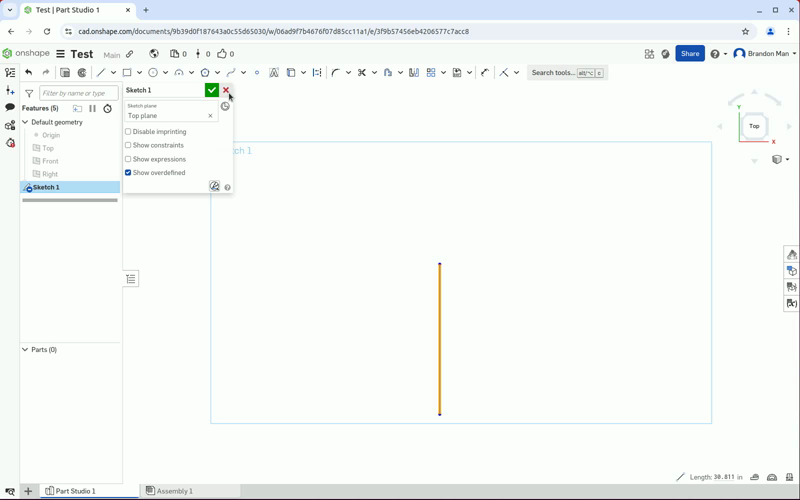
key(shift+h)
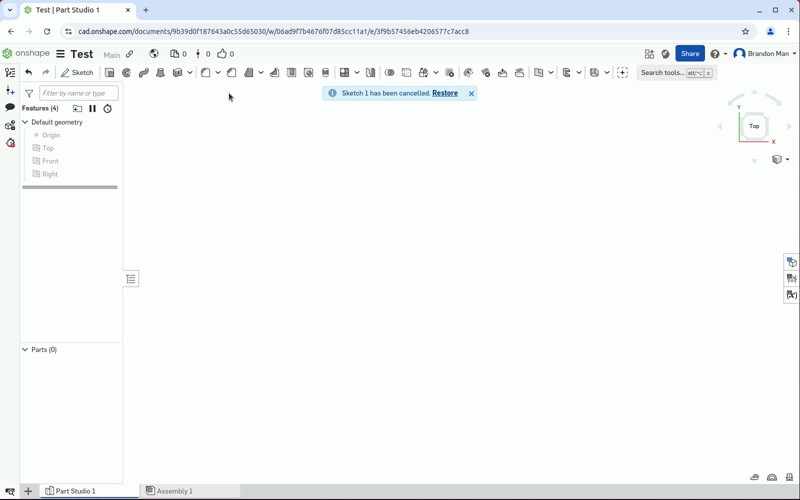
mouse_move(73, 352)
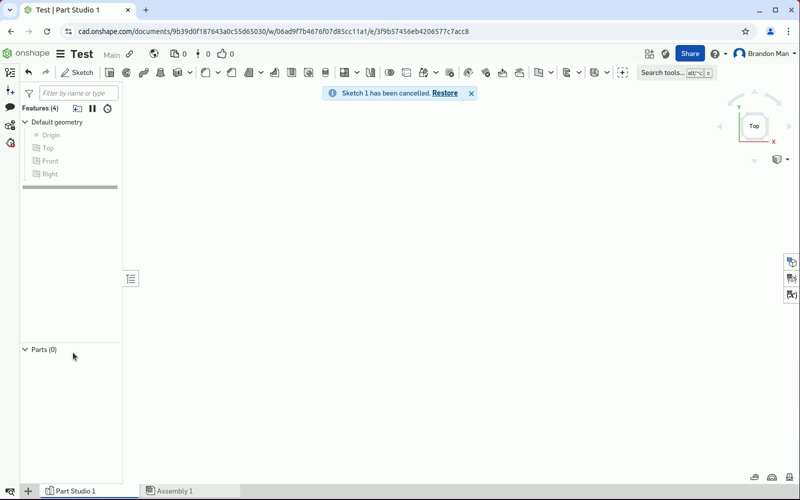
key(y)
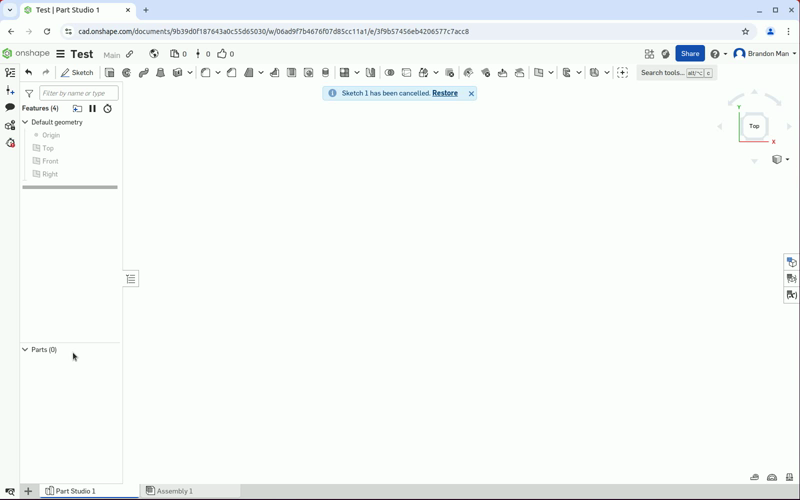
key(shift+p)
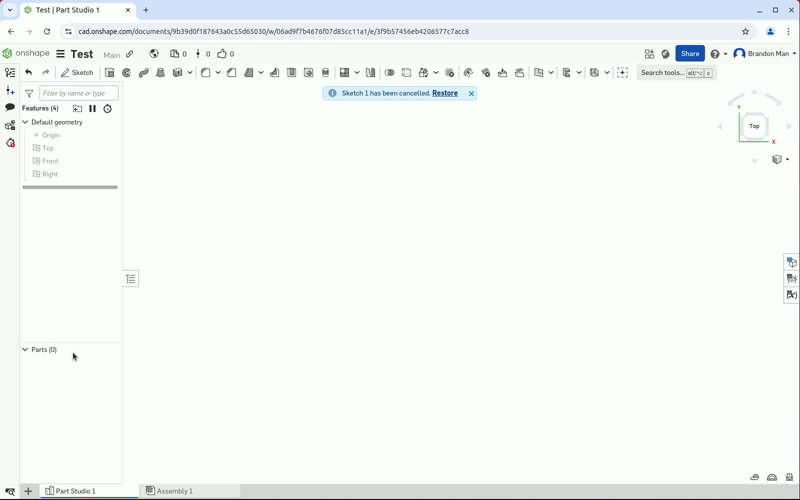
key(space)
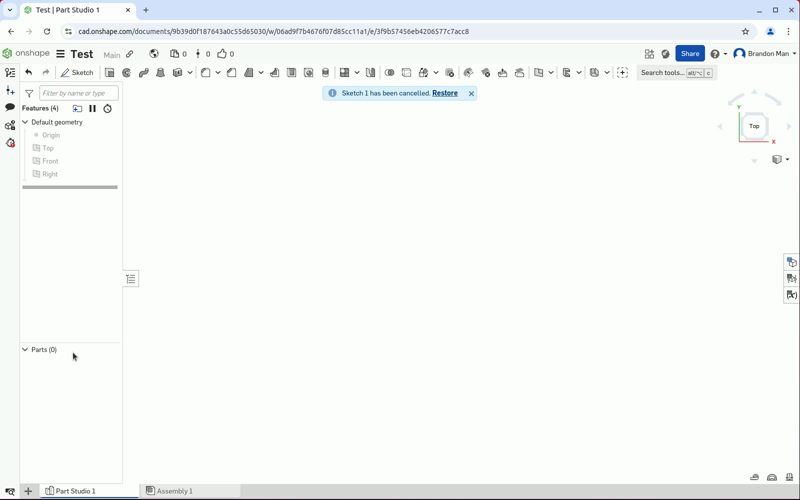
key_down(shift)
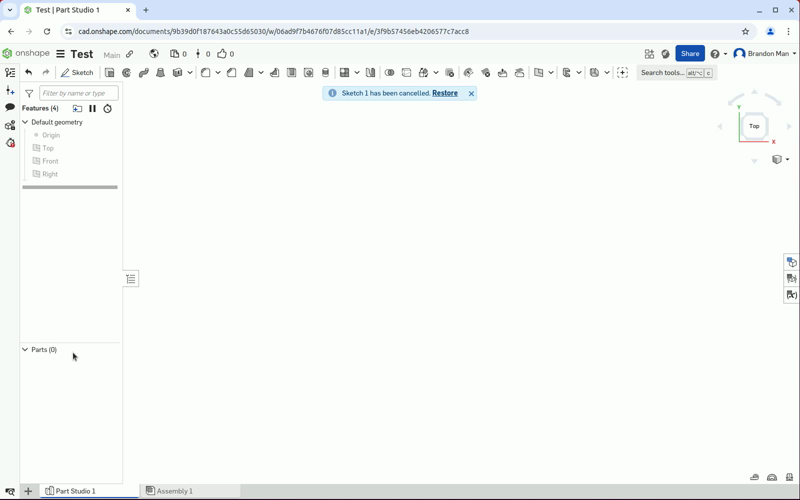
key(up)
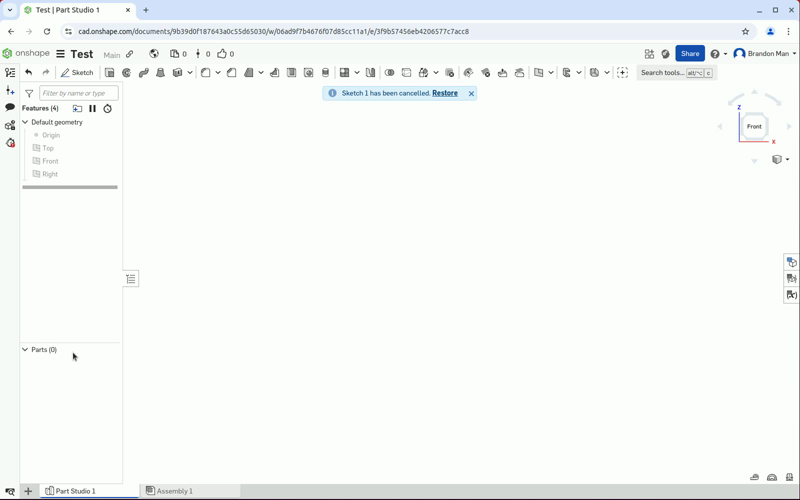
key_up(shift)
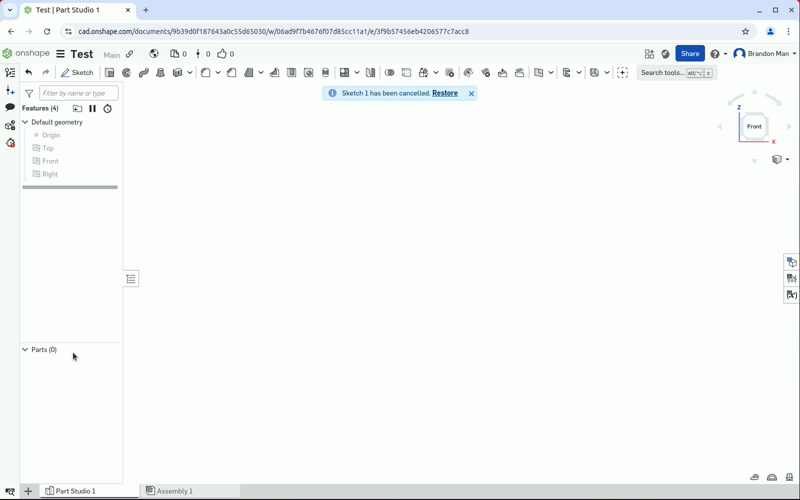
key(space)
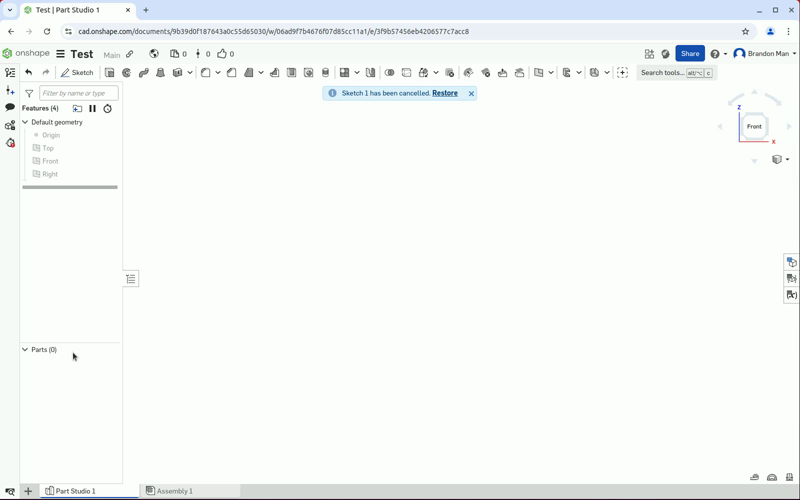
key_down(shift)
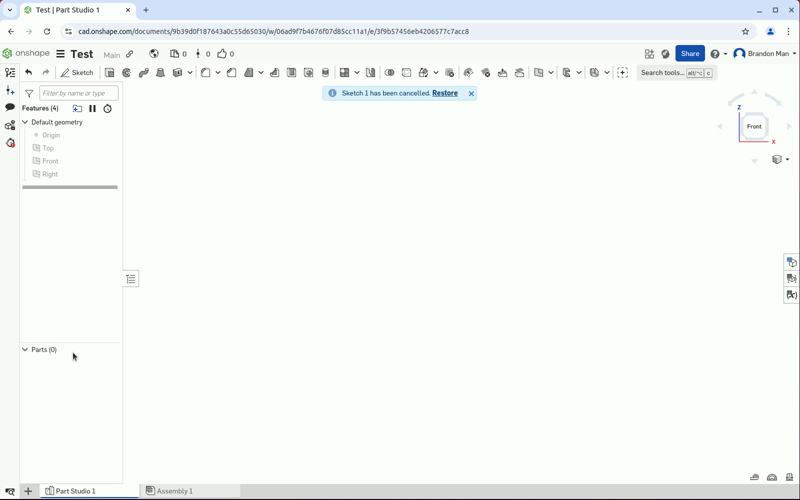
key(left)
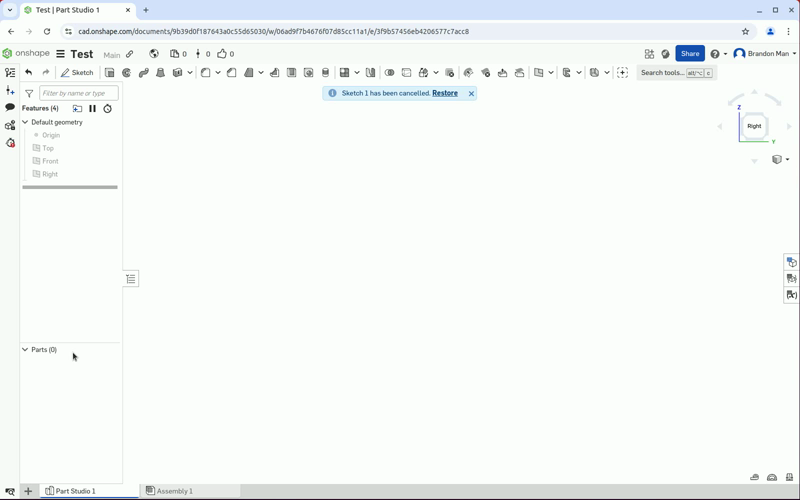
key_up(shift)
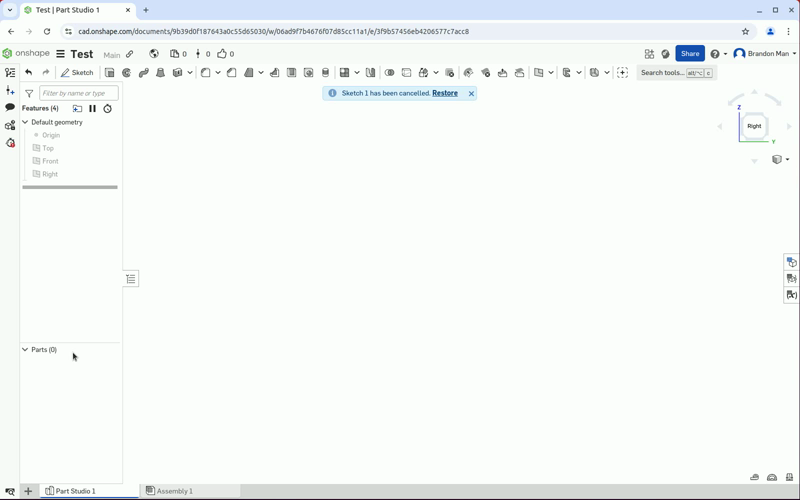
mouse_move(73, 352)
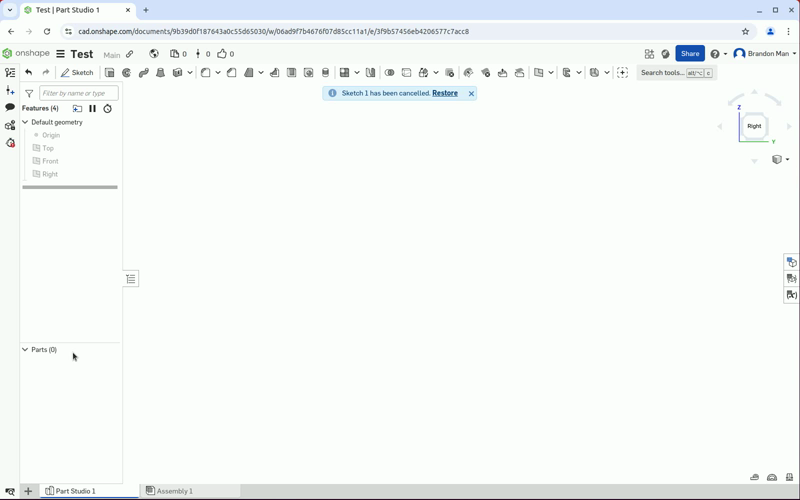
key(shift+y)
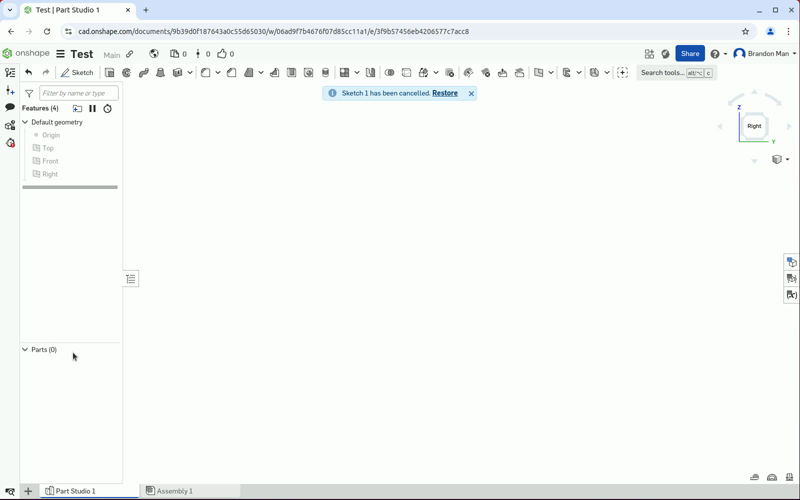
key(shift+s)
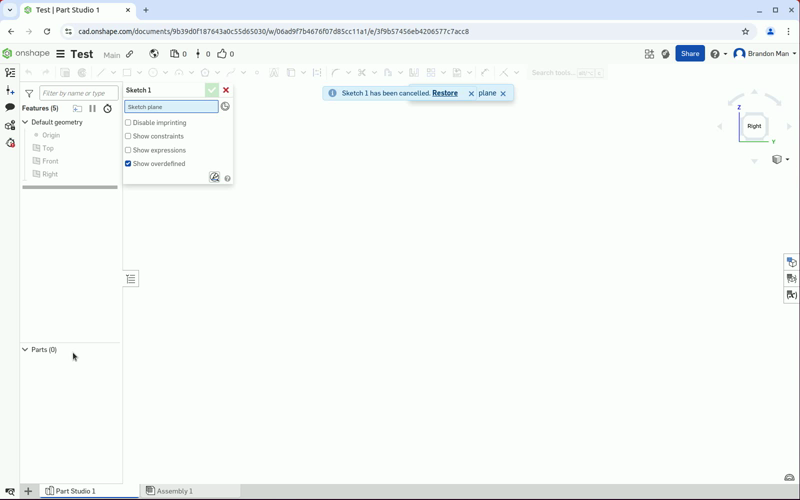
mouse_move(73, 176)
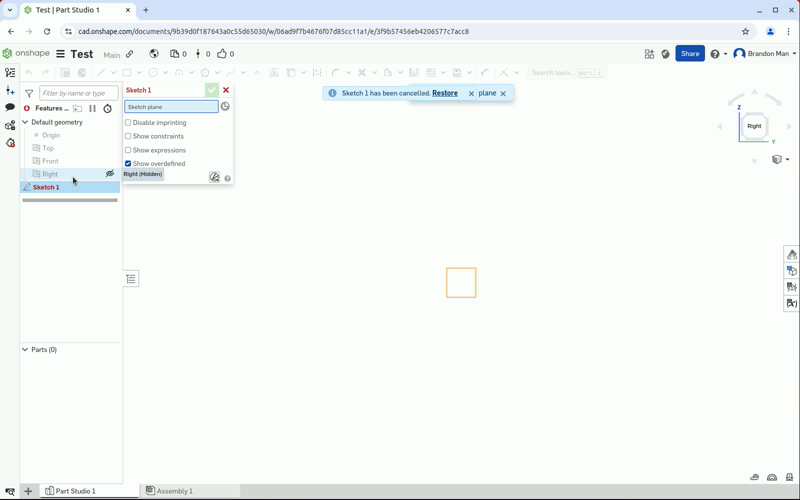
click(73, 176)
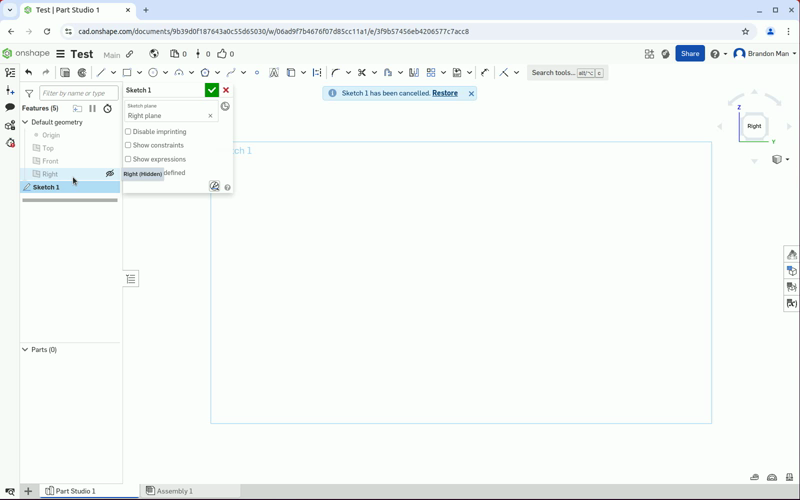
mouse_move(73, 352)
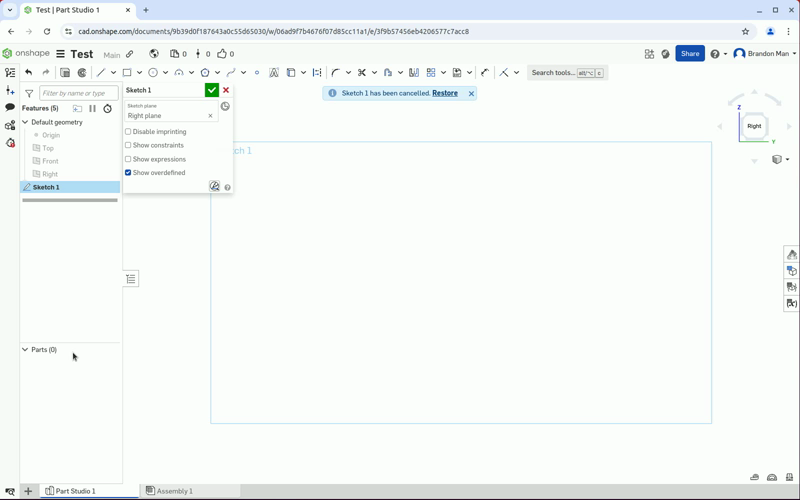
key(y)
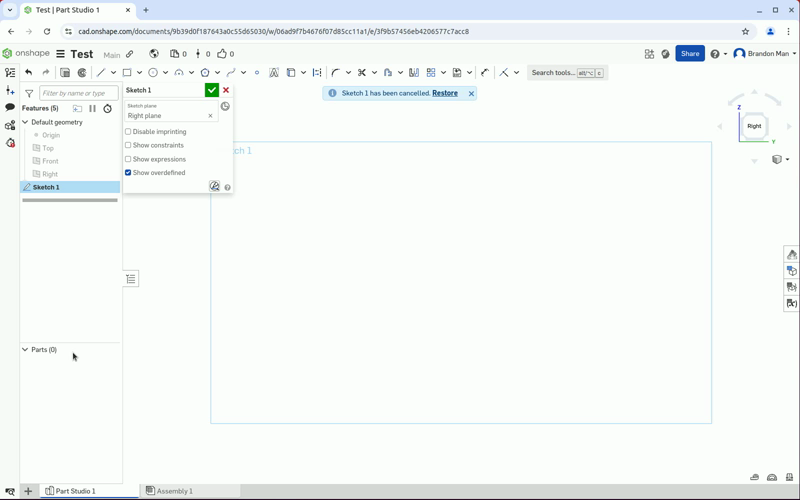
key(c)
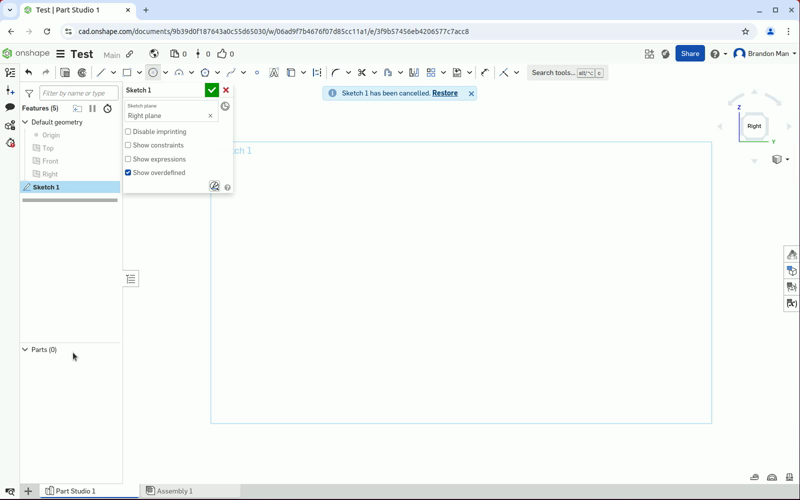
key_down(shift)
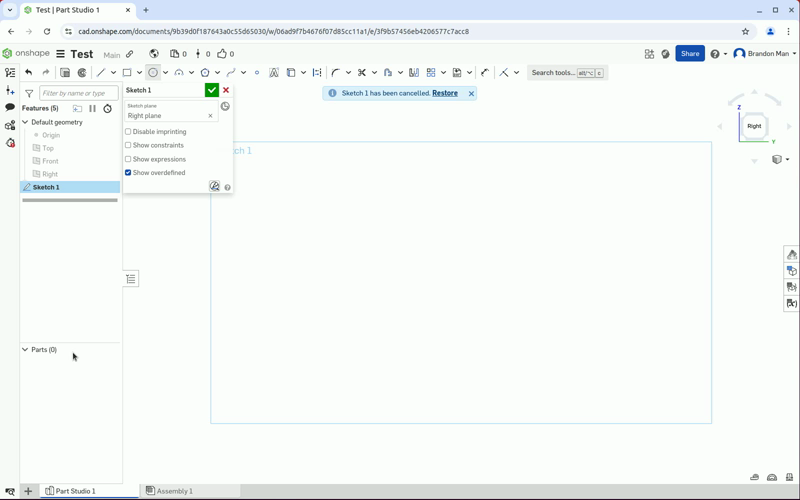
mouse_move(461, 282)
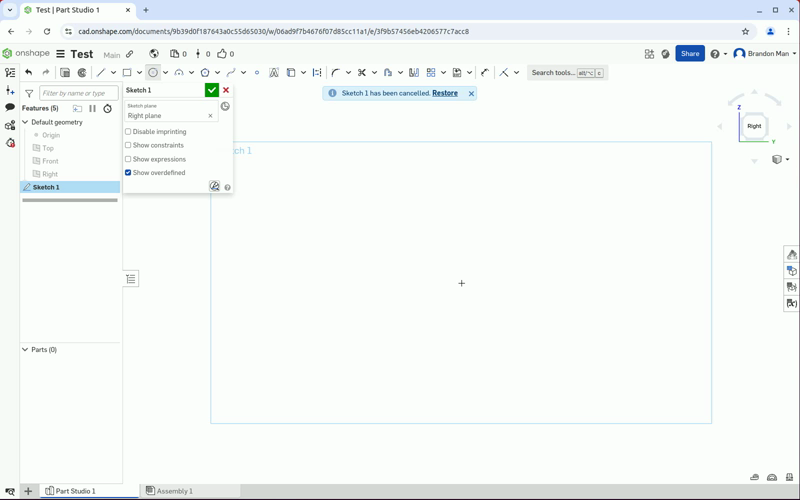
click(461, 282)
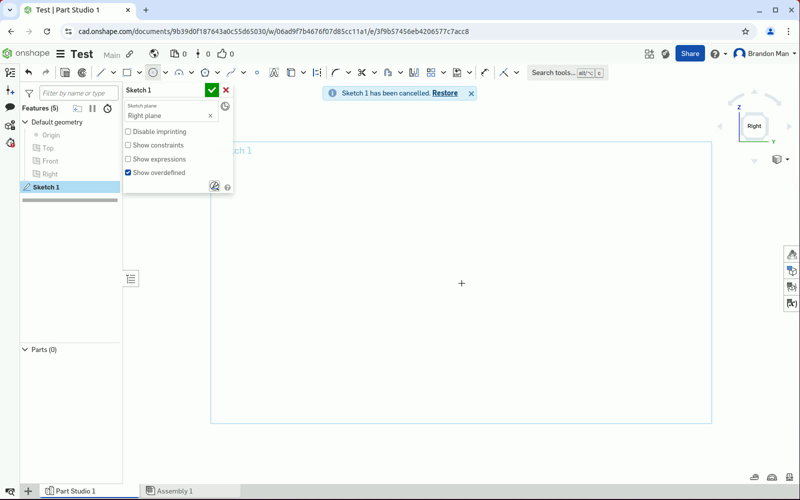
key_up(shift)
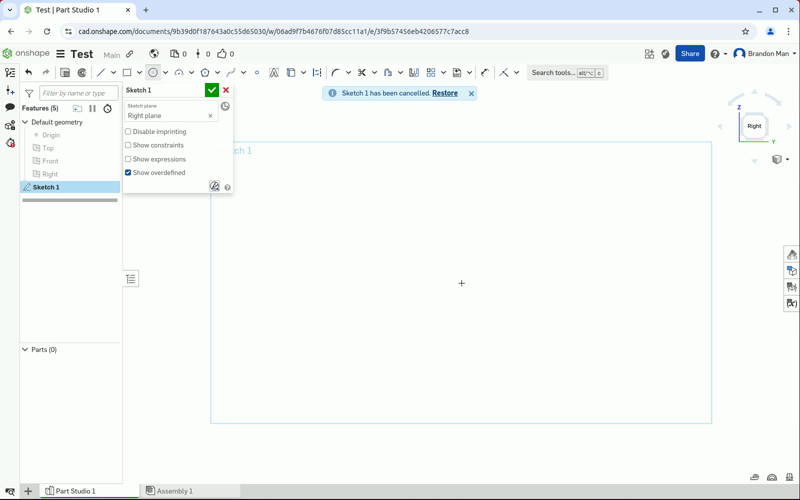
mouse_move(478, 282)
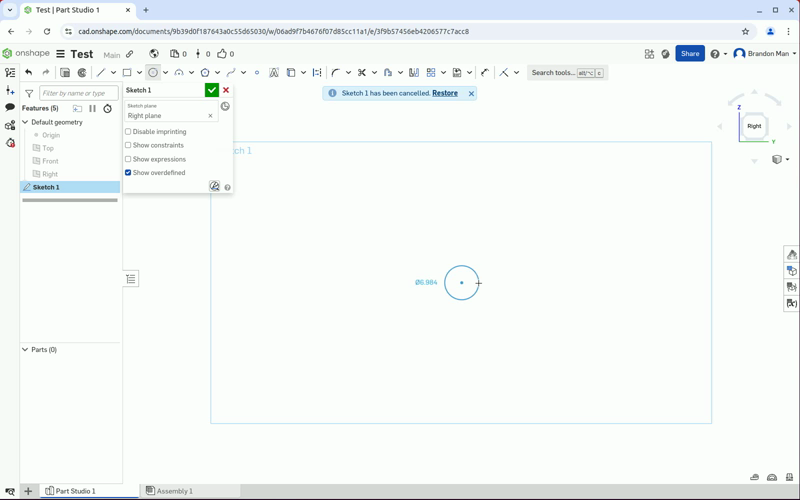
click(478, 282)
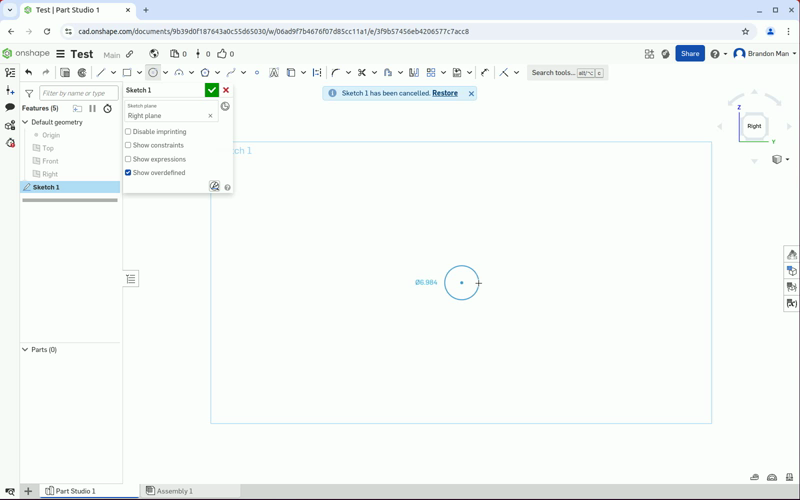
key(esc)
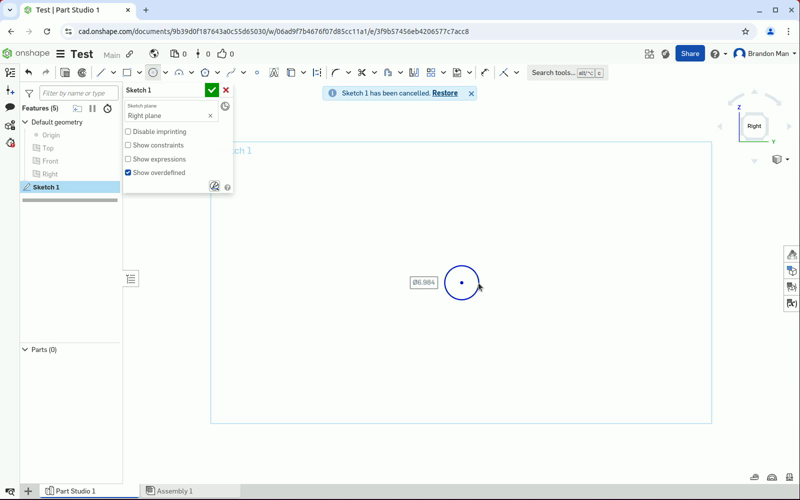
mouse_move(458, 269)
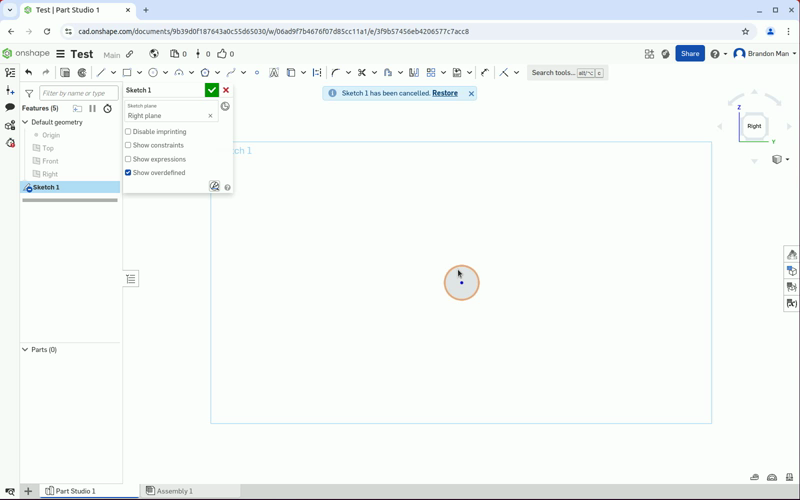
scroll(6)
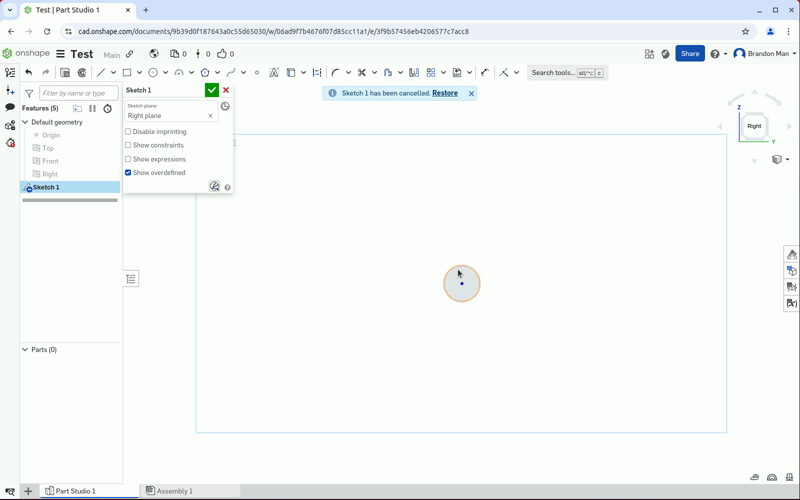
scroll(6)
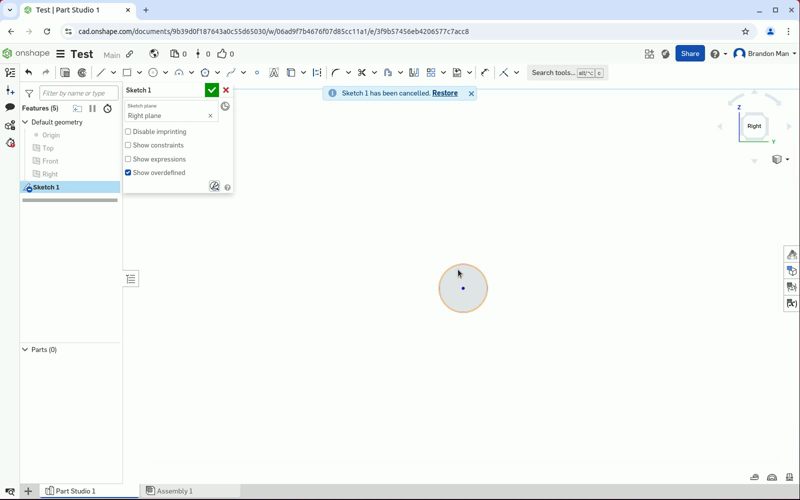
scroll(6)
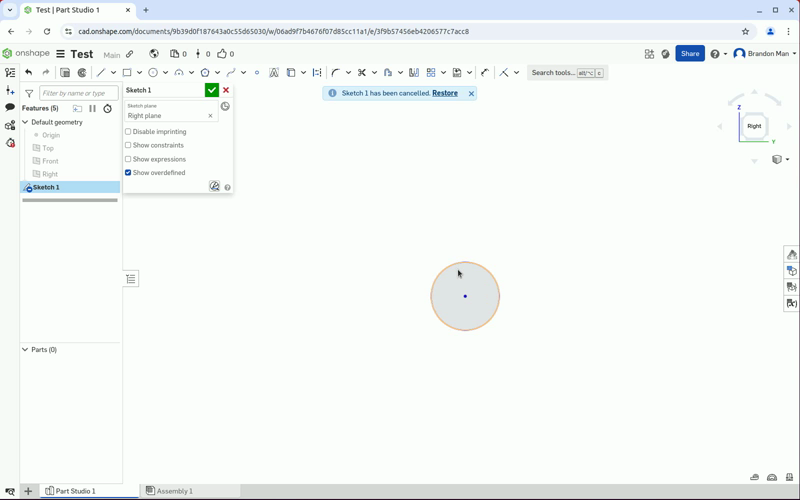
scroll(6)
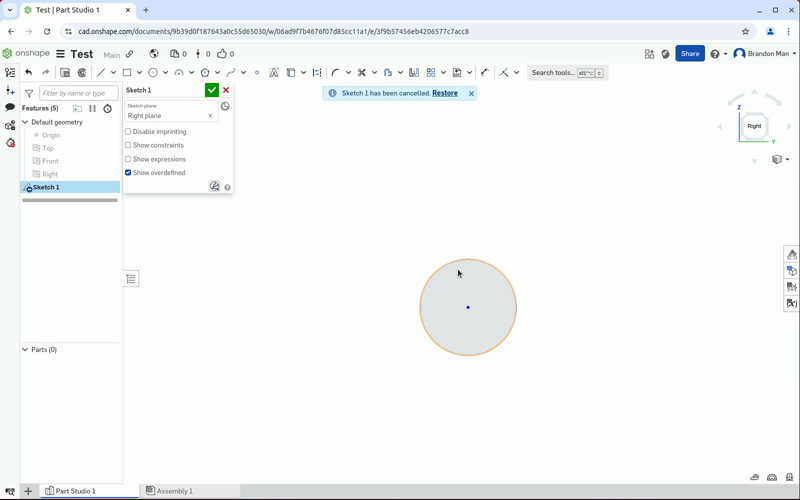
scroll(6)
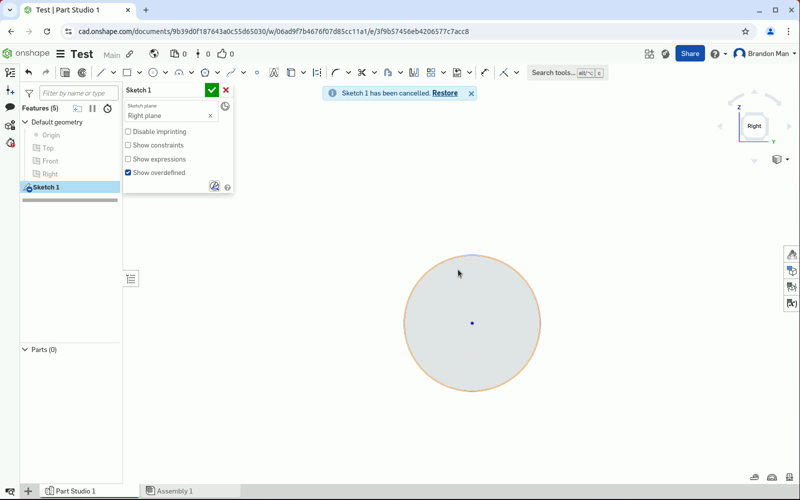
scroll(6)
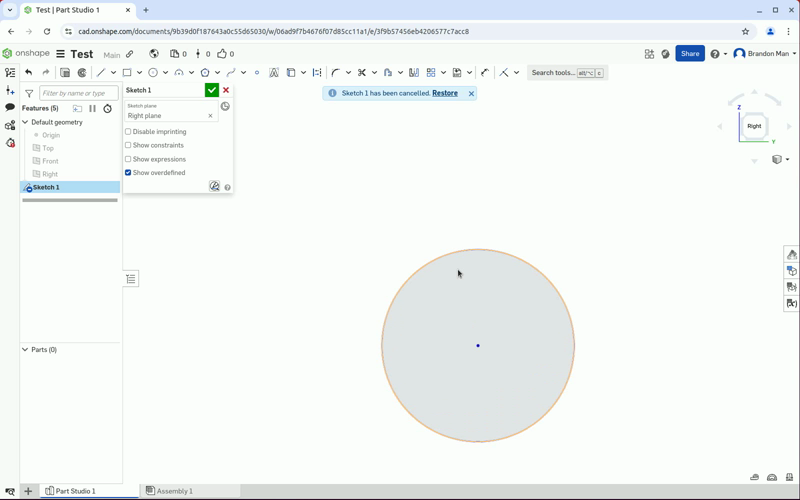
scroll(6)
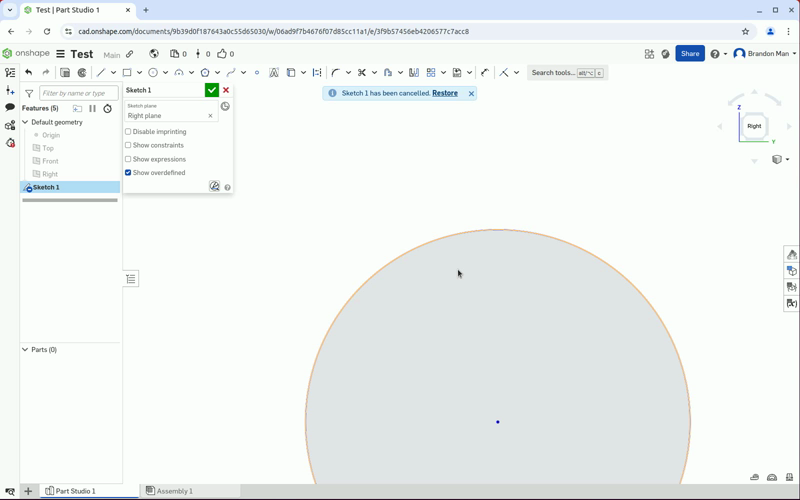
click(458, 269)
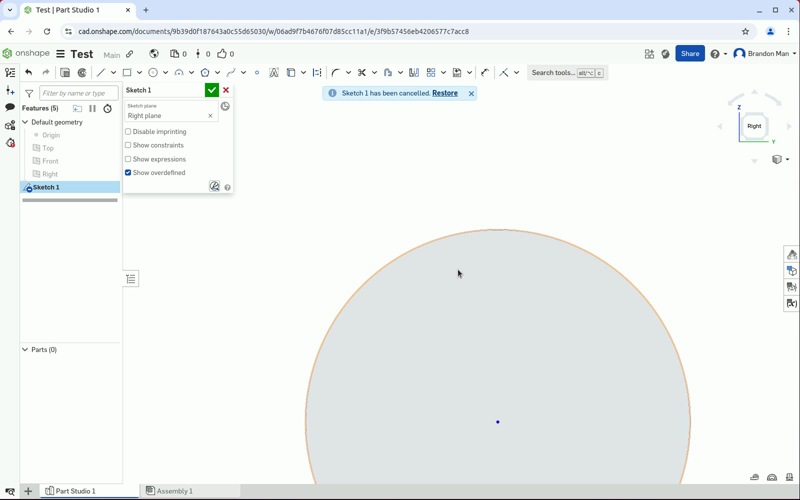
scroll(-6)
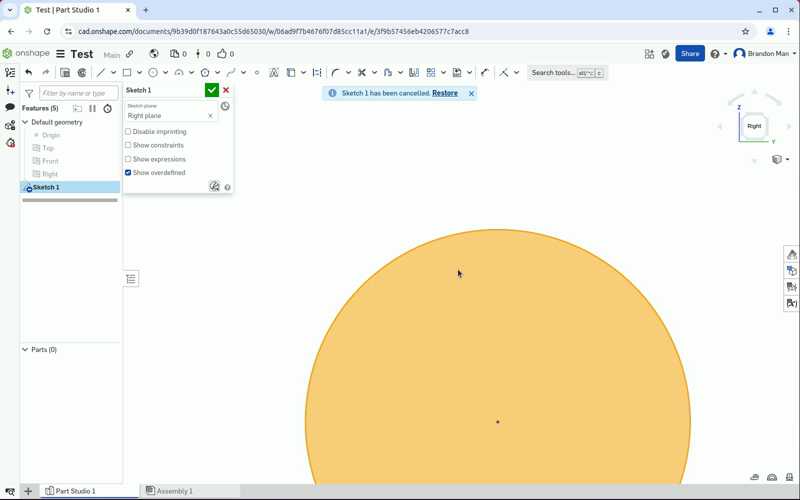
scroll(-6)
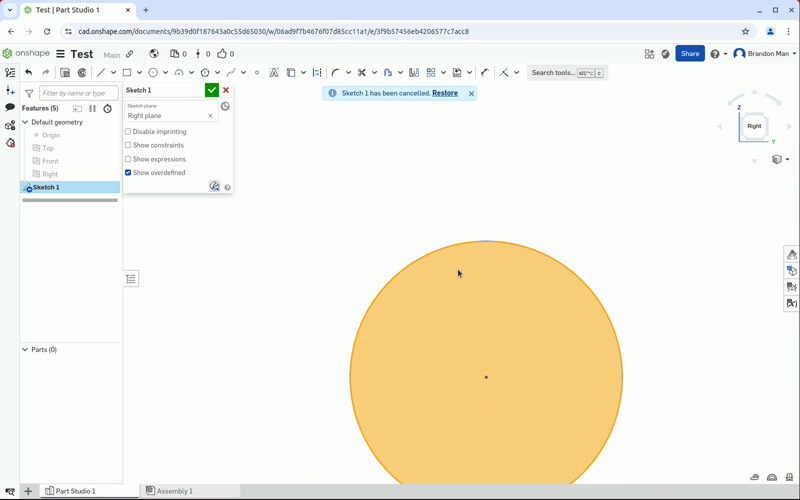
scroll(-6)
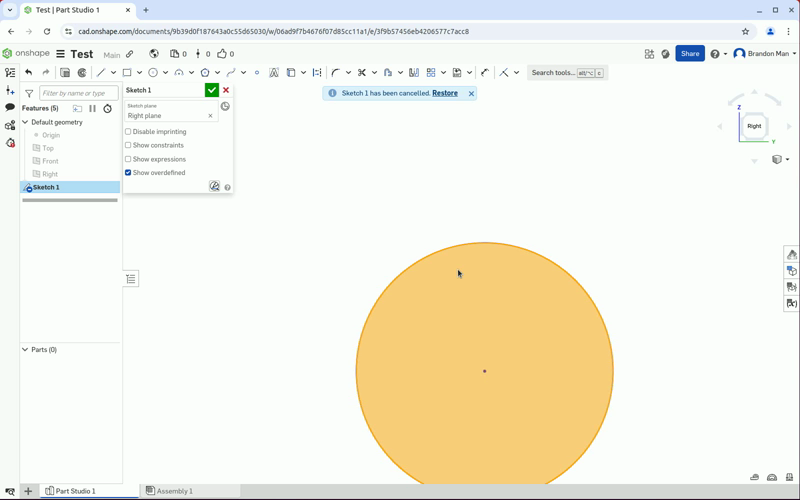
scroll(-6)
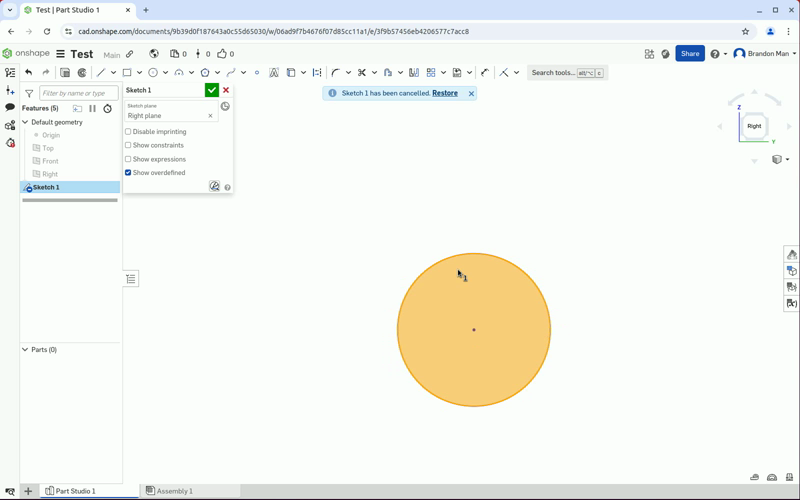
scroll(-6)
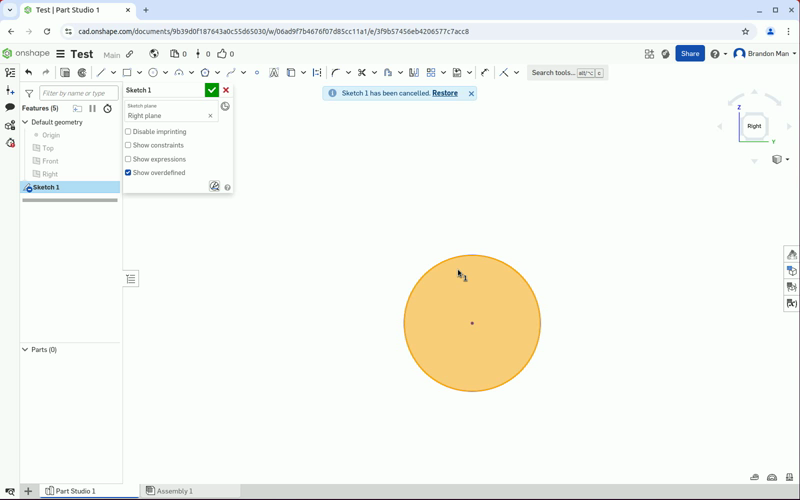
scroll(-6)
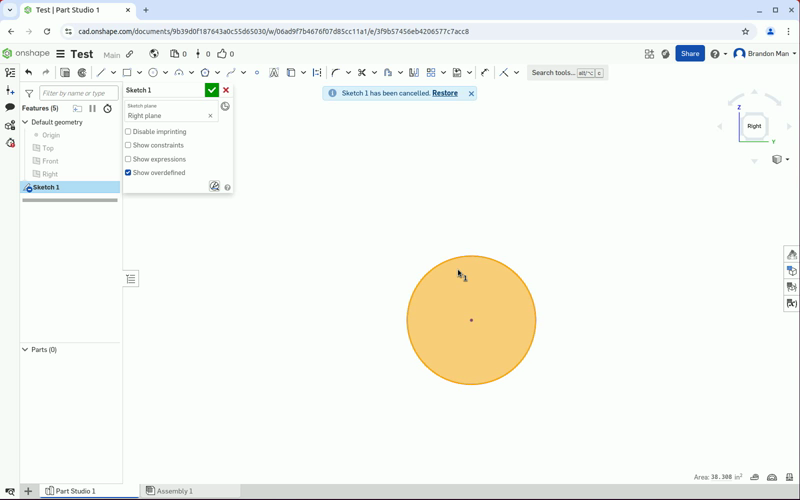
scroll(-6)
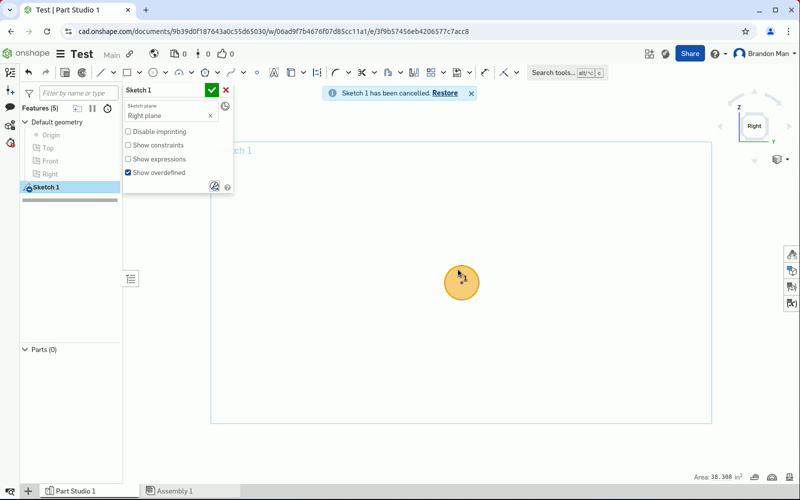
mouse_move(73, 352)
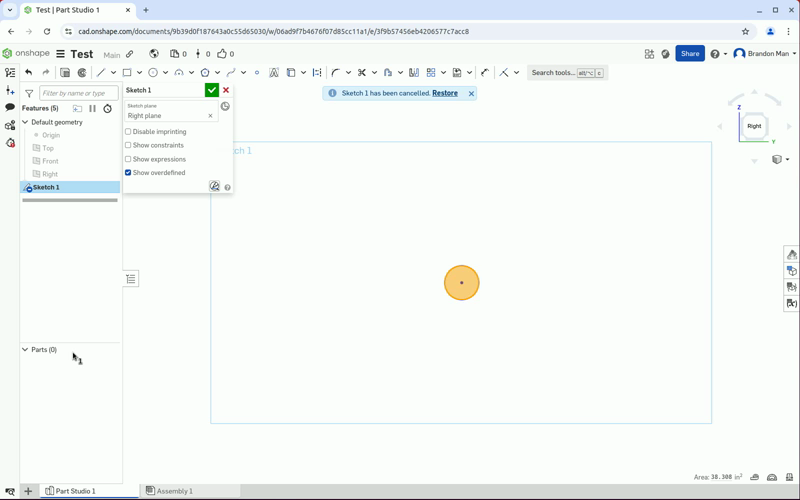
key(shift+y)
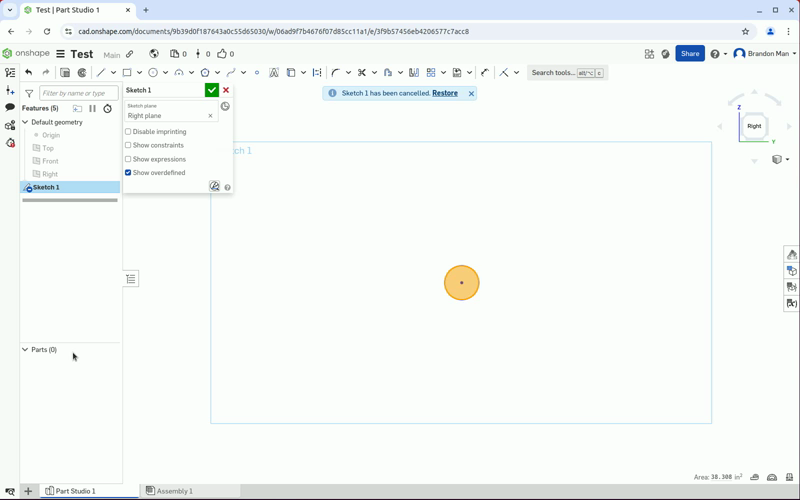
key(shift+e)
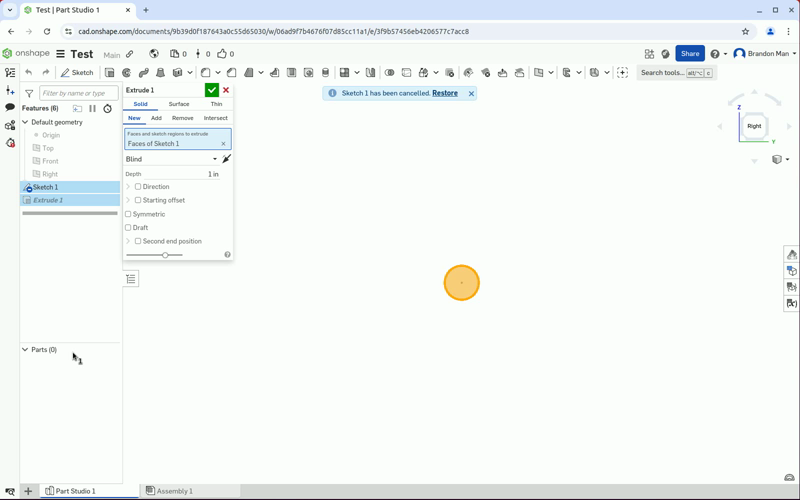
mouse_move(143, 106)
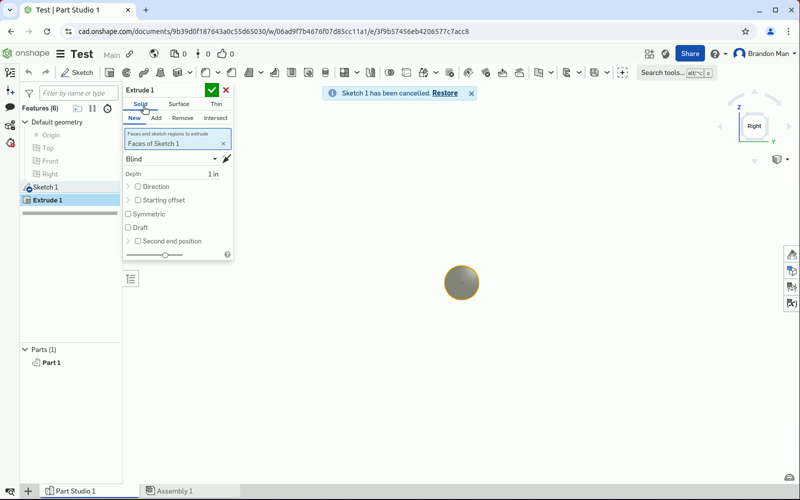
click(143, 106)
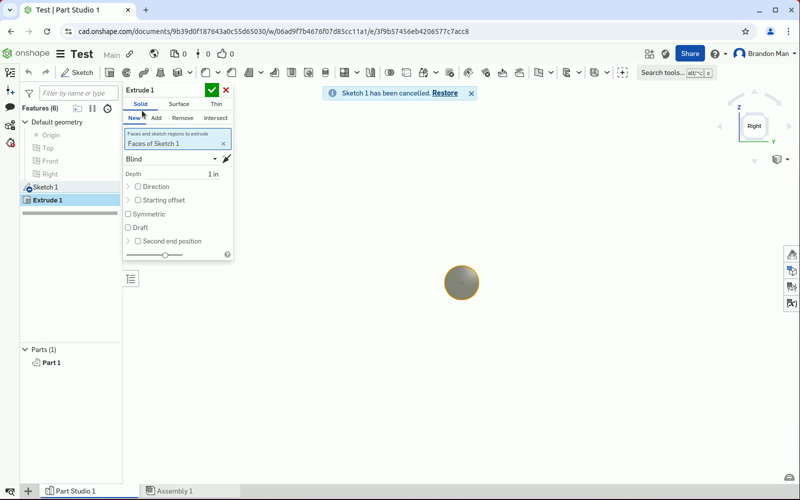
mouse_move(137, 120)
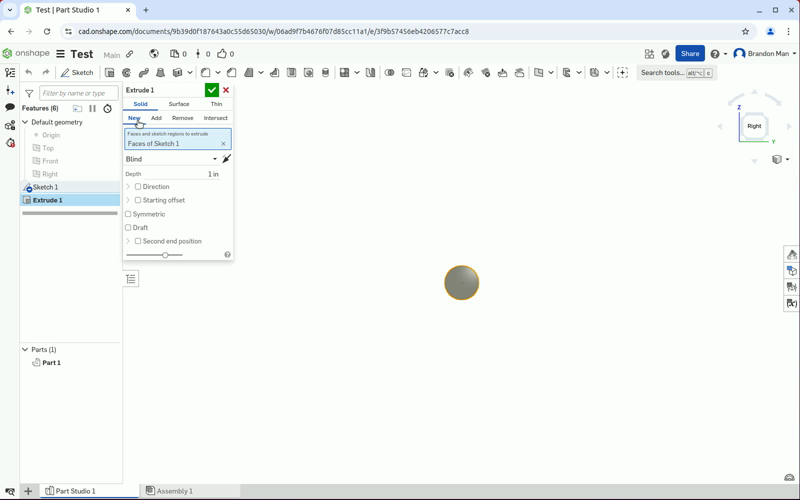
click(137, 120)
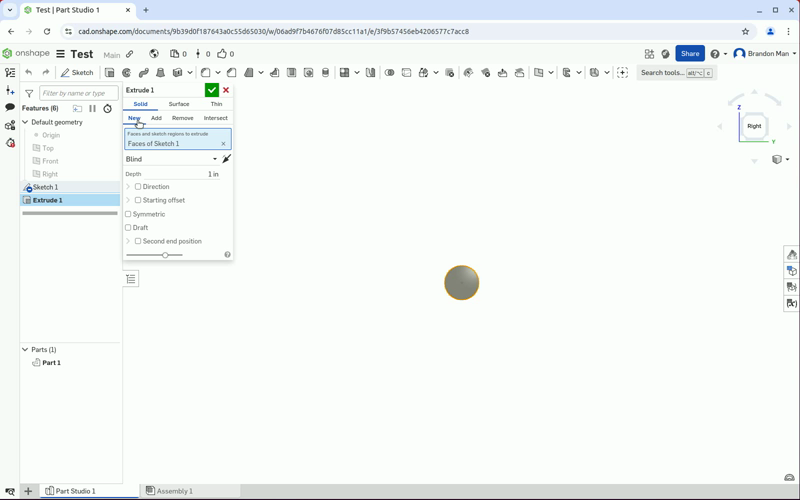
key(tab, 4)
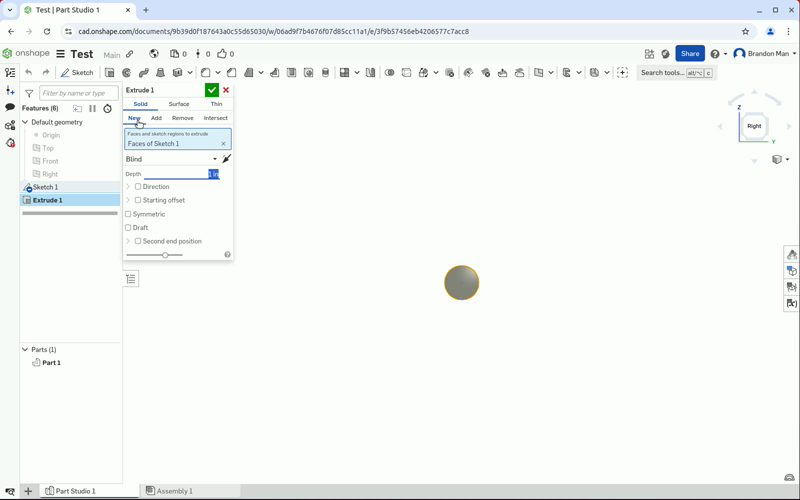
text(1.685)
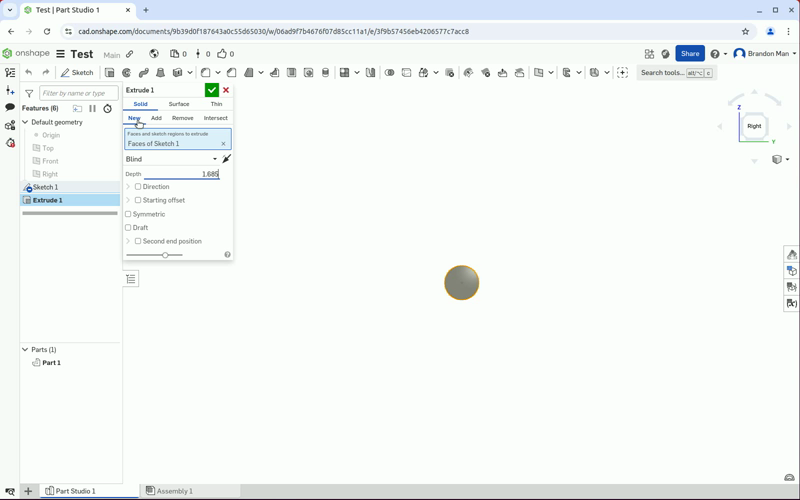
key(enter)
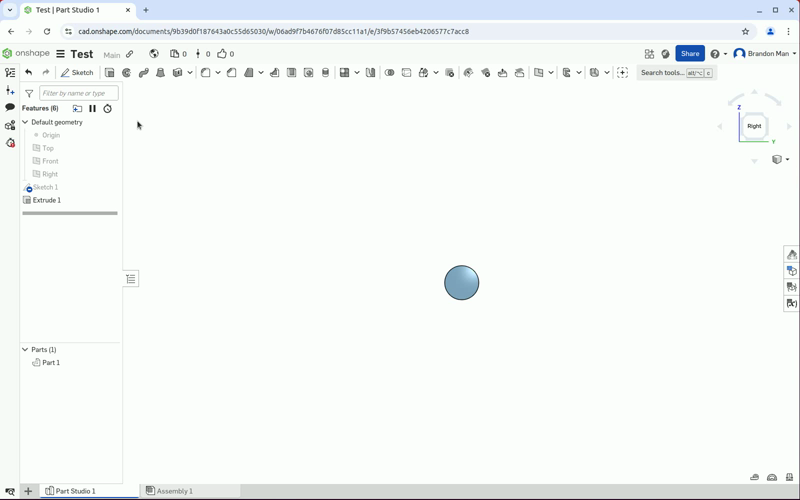
key(shift+h)
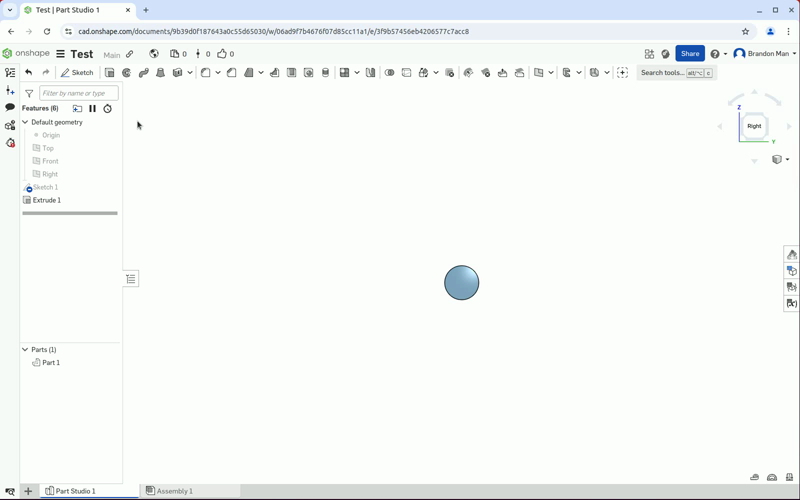
key(shift+h)
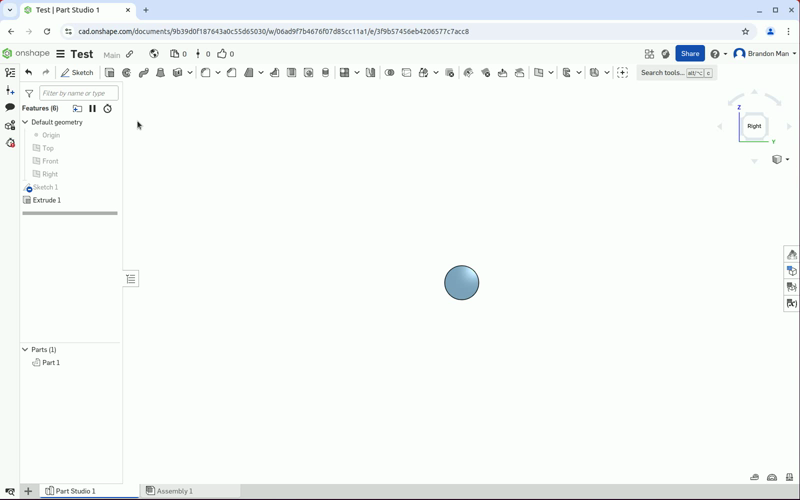
mouse_move(73, 189)
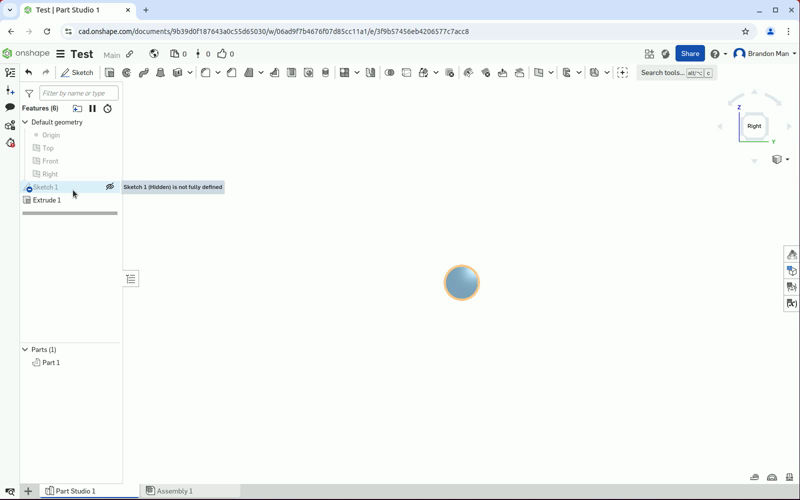
click(73, 189)
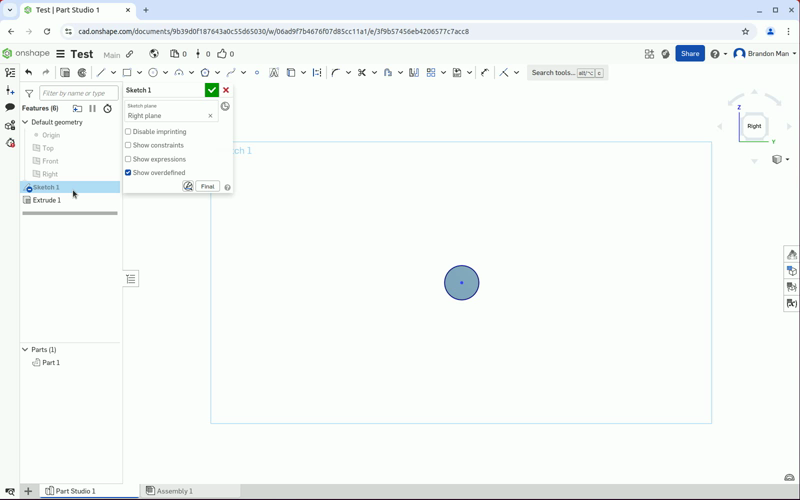
mouse_move(229, 92)
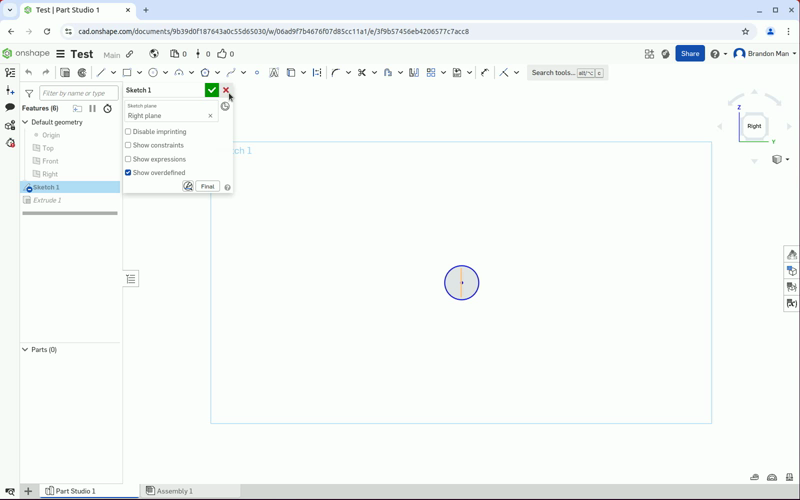
click(229, 92)
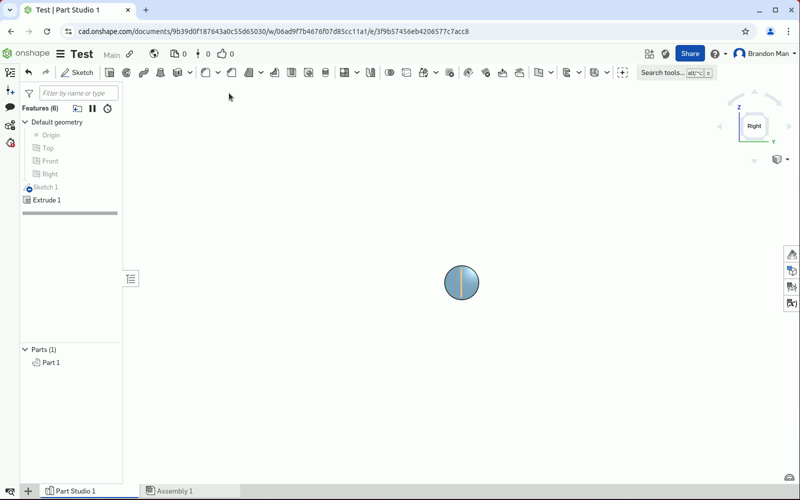
mouse_move(541, 75)
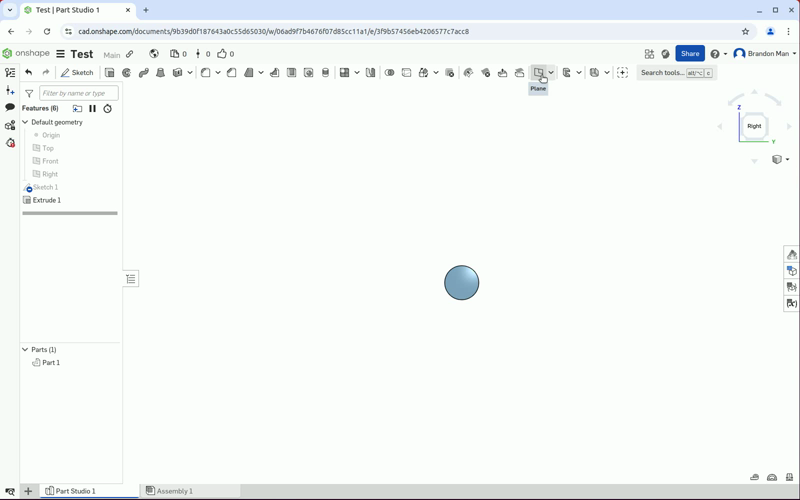
click(541, 75)
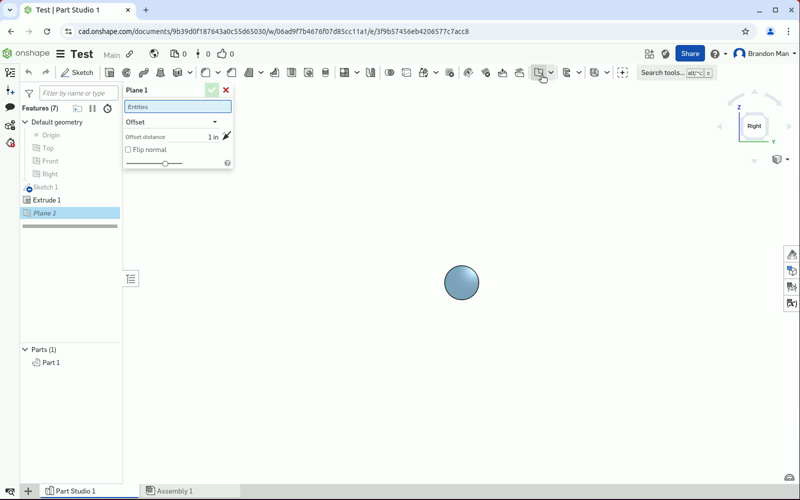
mouse_move(73, 176)
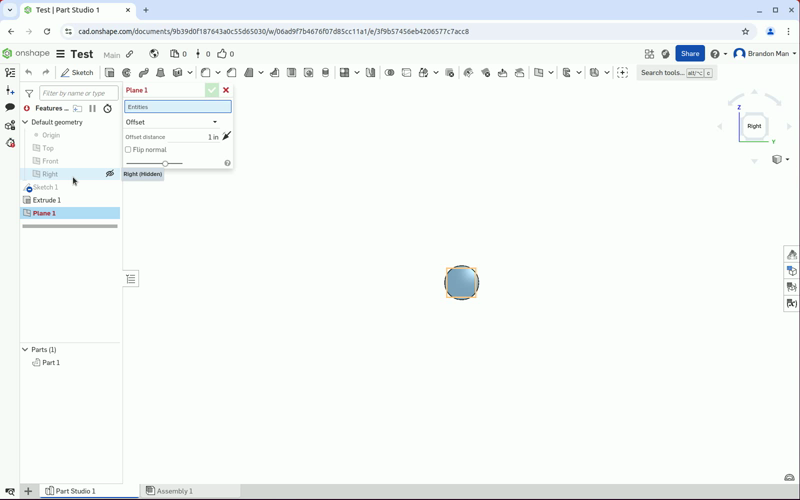
click(73, 176)
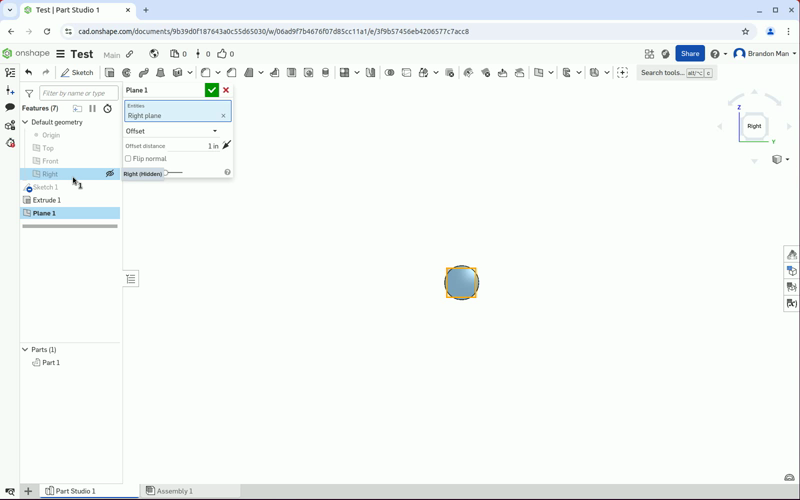
key(tab, 2)
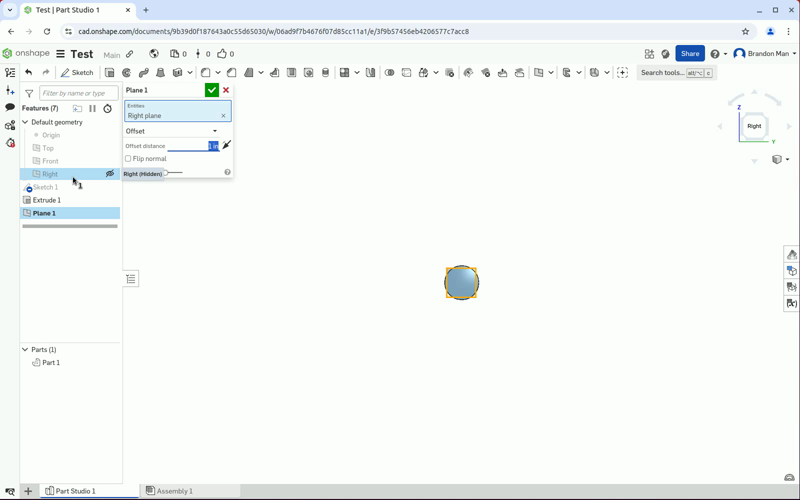
text(1.695)
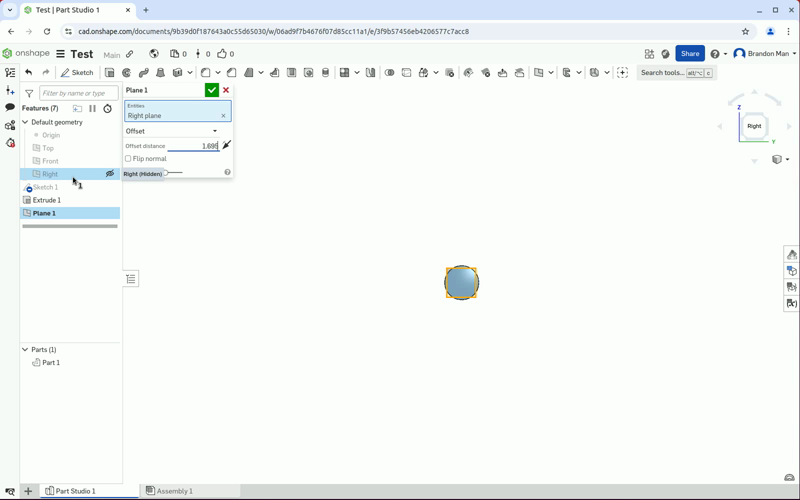
key(enter, 2)
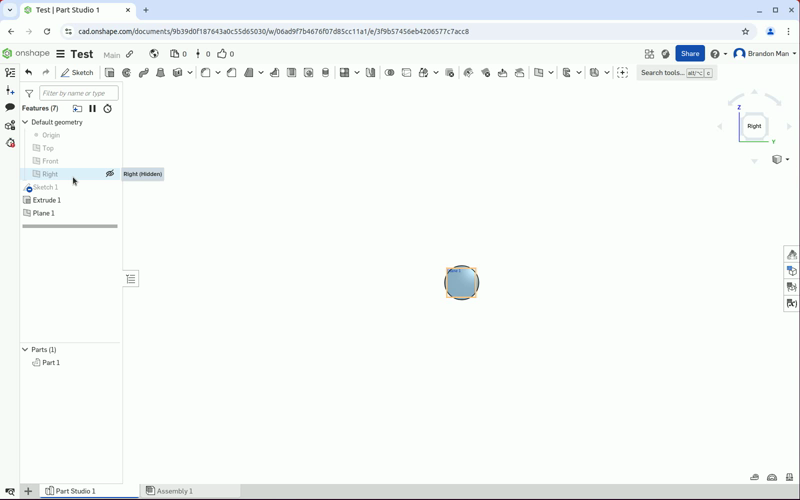
key(shift+s)
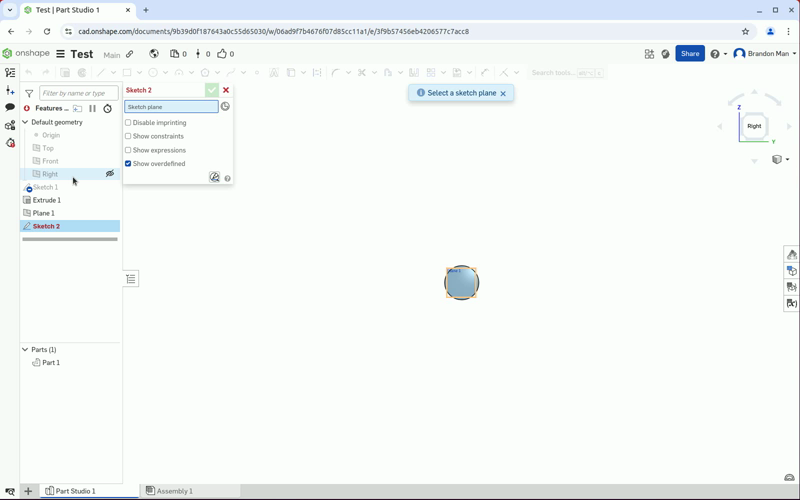
mouse_move(73, 215)
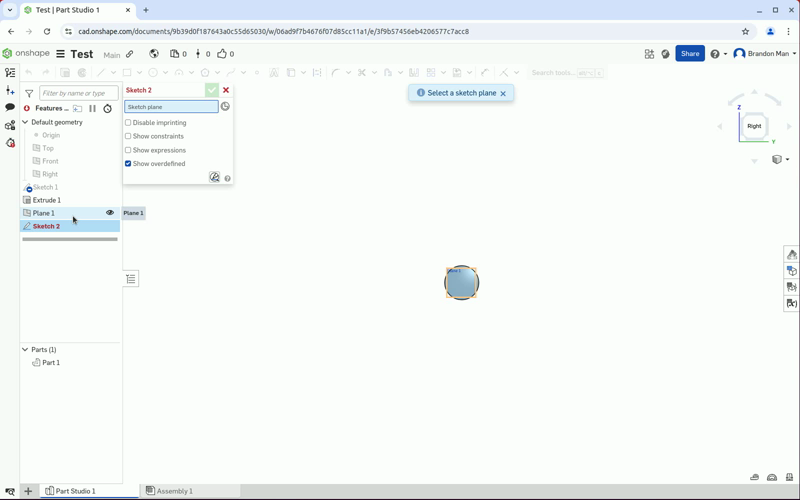
click(73, 215)
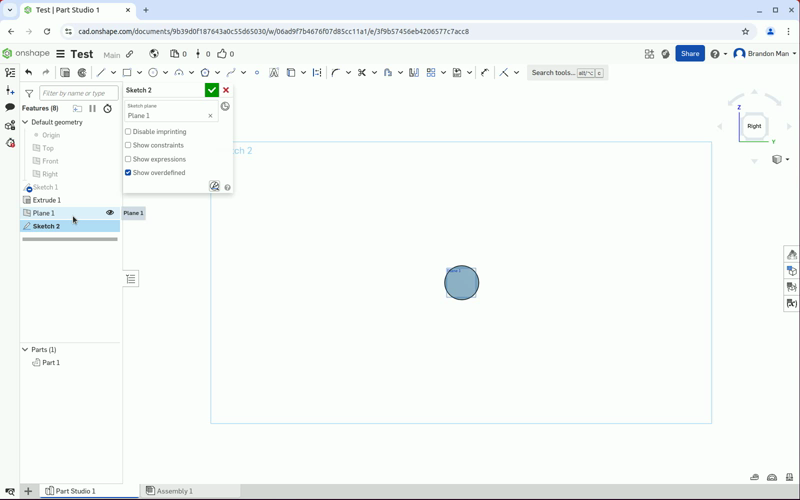
mouse_move(73, 352)
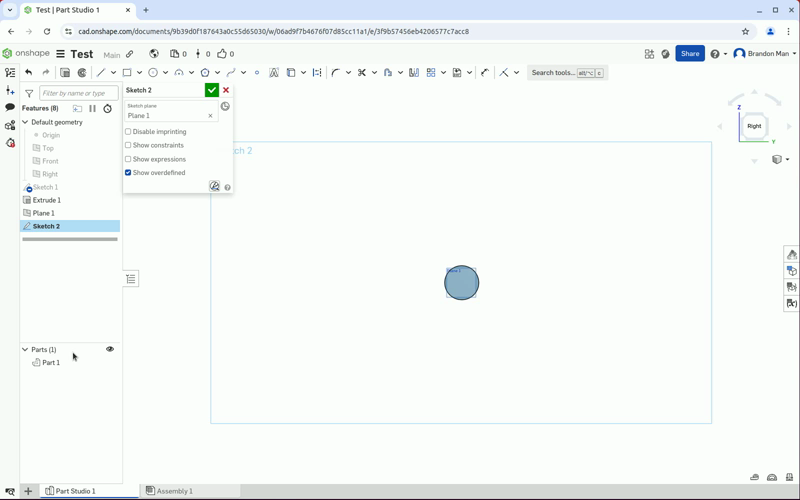
key(y)
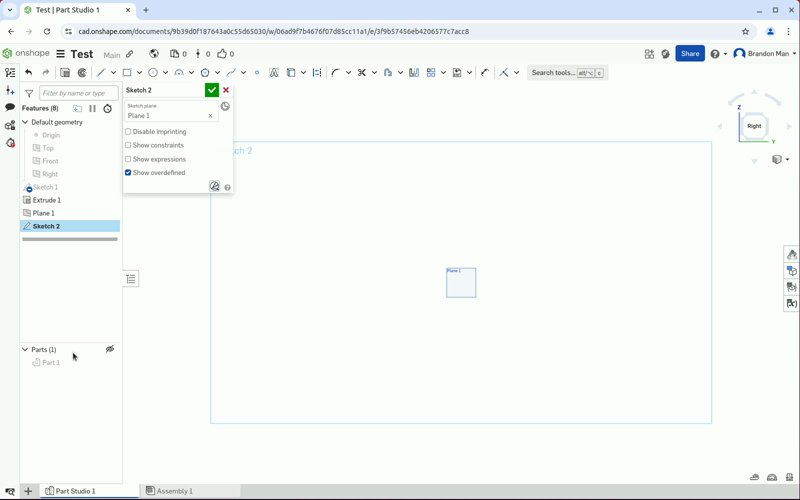
key(c)
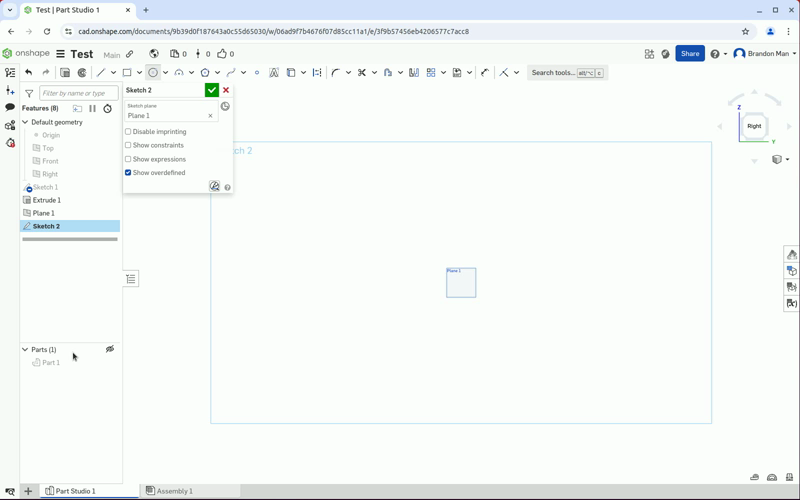
key_down(shift)
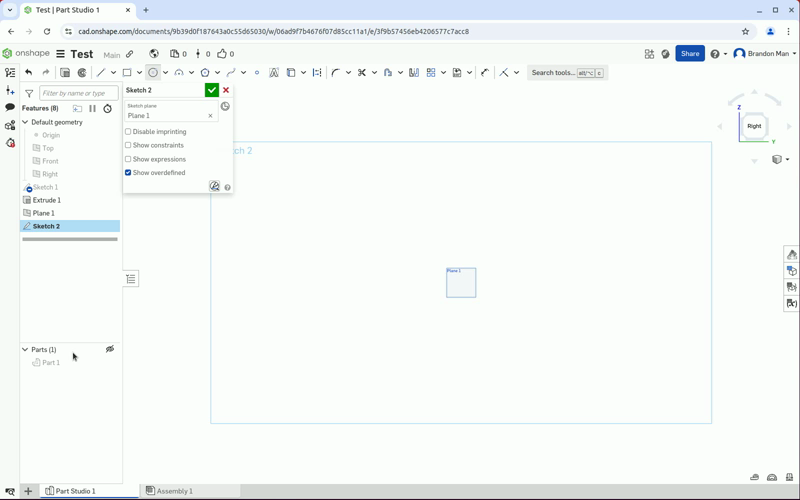
mouse_move(461, 282)
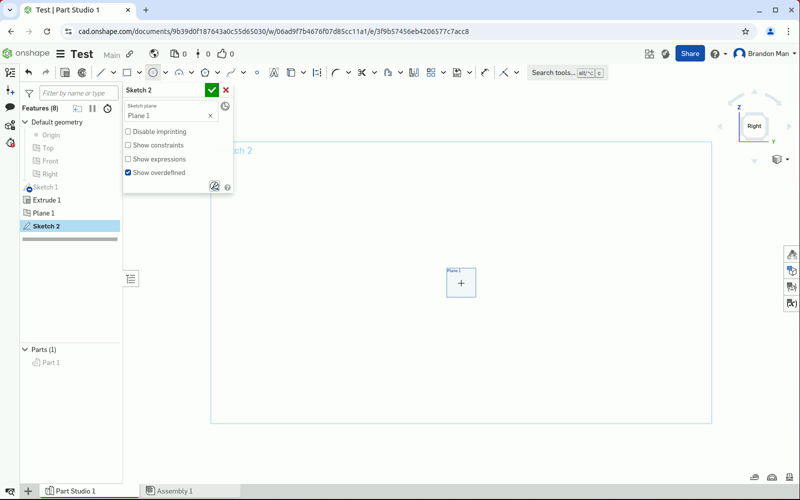
click(461, 282)
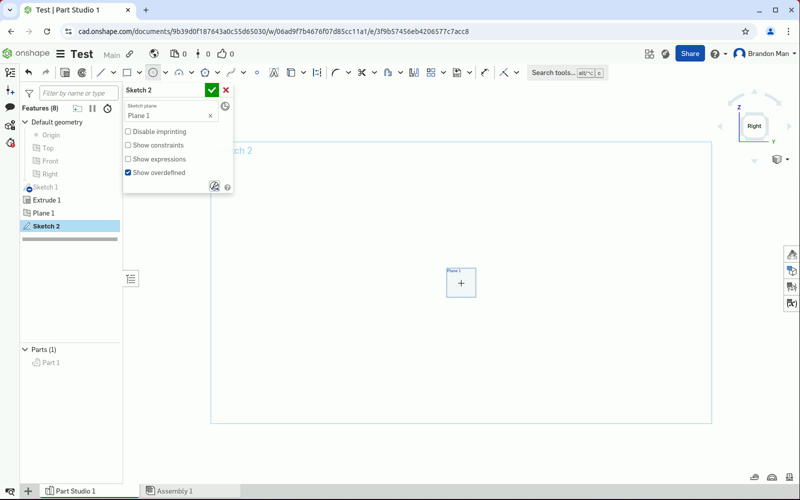
key_up(shift)
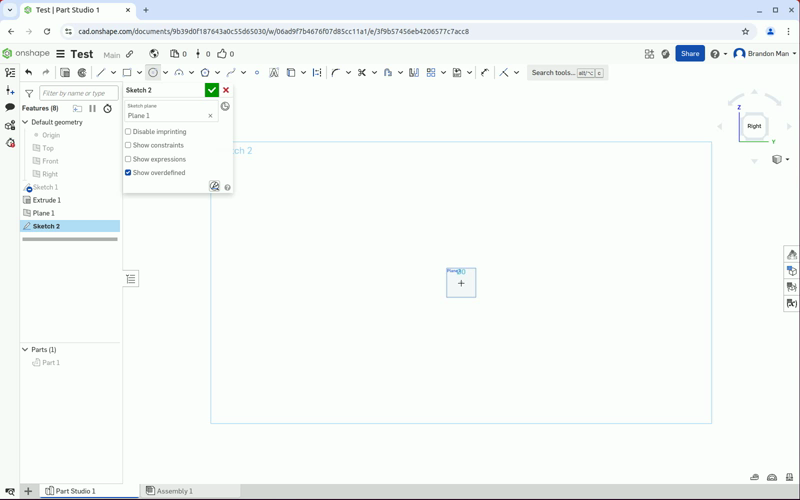
mouse_move(473, 282)
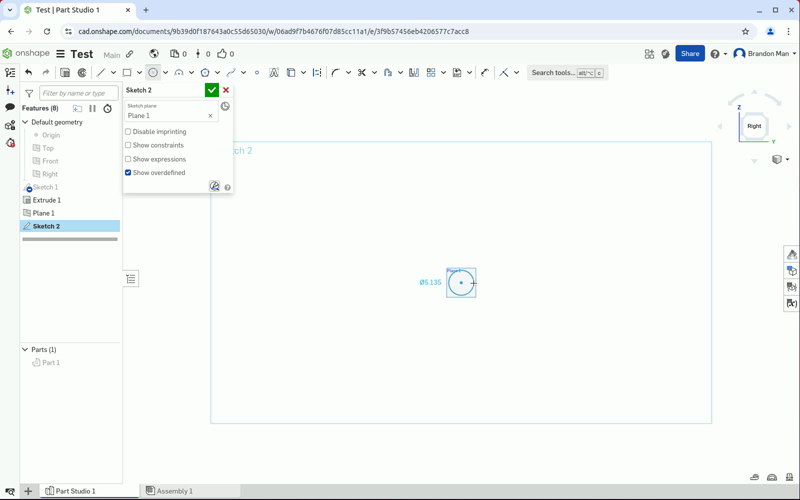
click(473, 282)
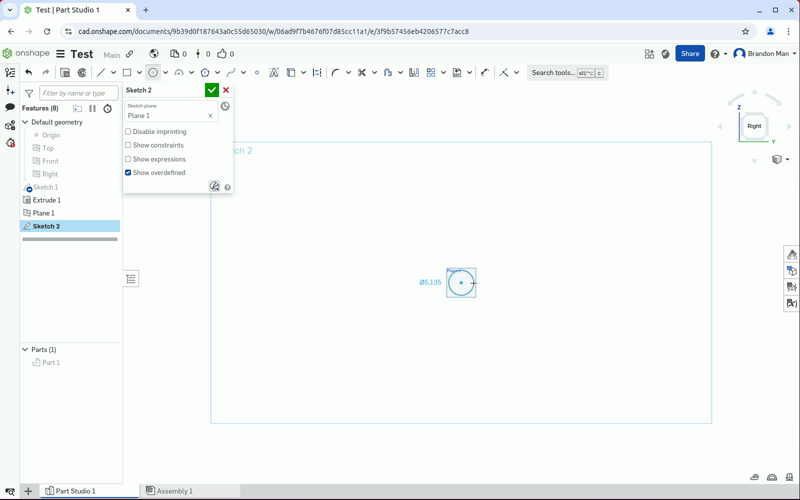
key(esc)
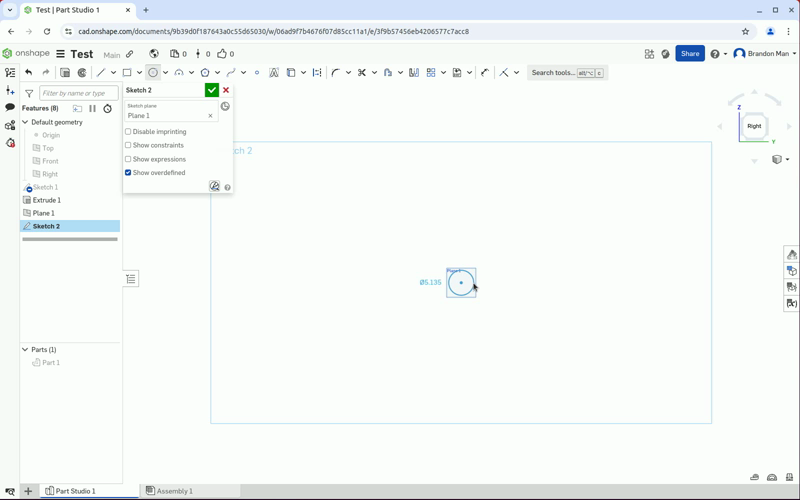
mouse_move(461, 292)
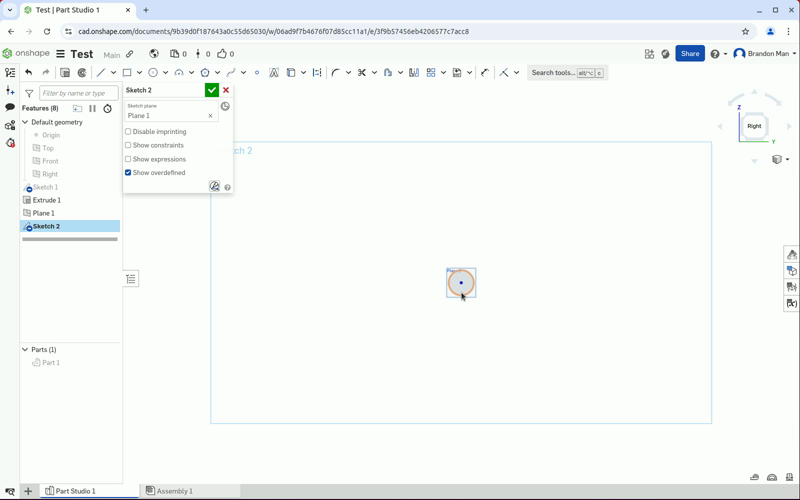
scroll(6)
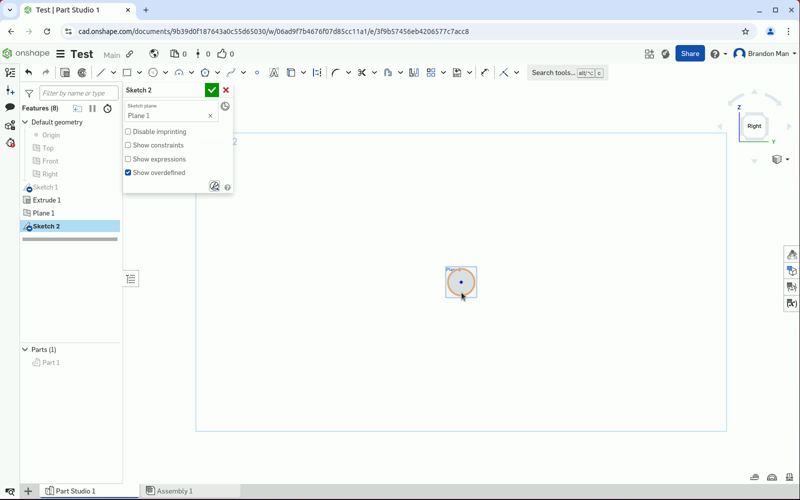
scroll(6)
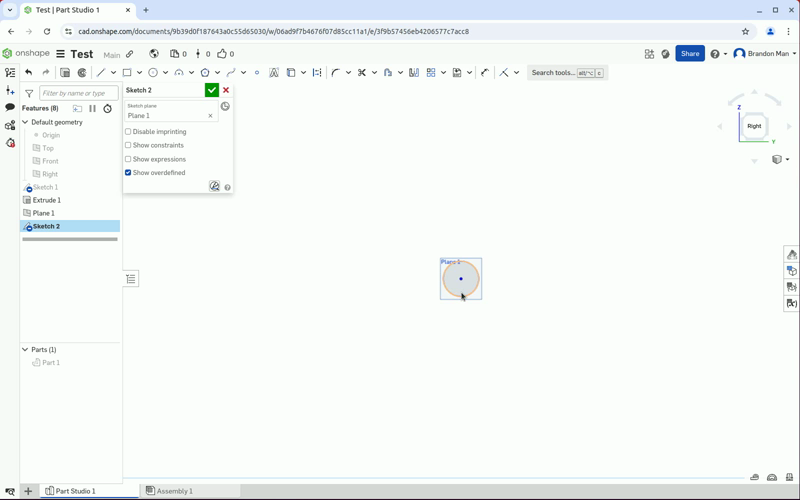
scroll(6)
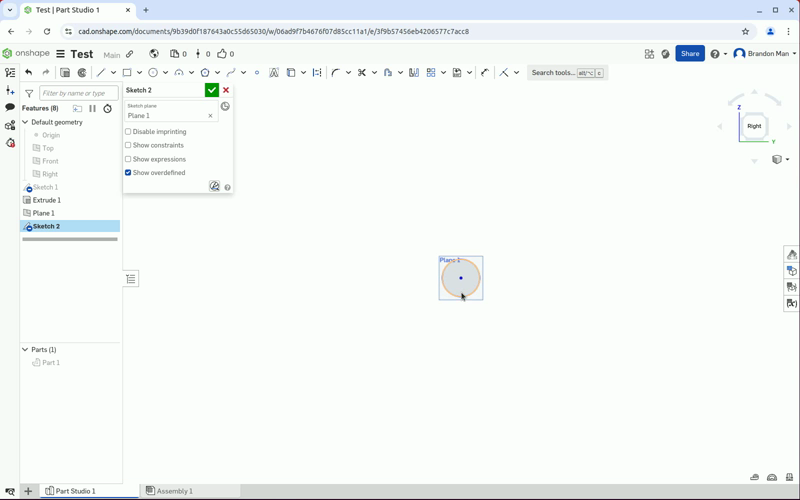
scroll(6)
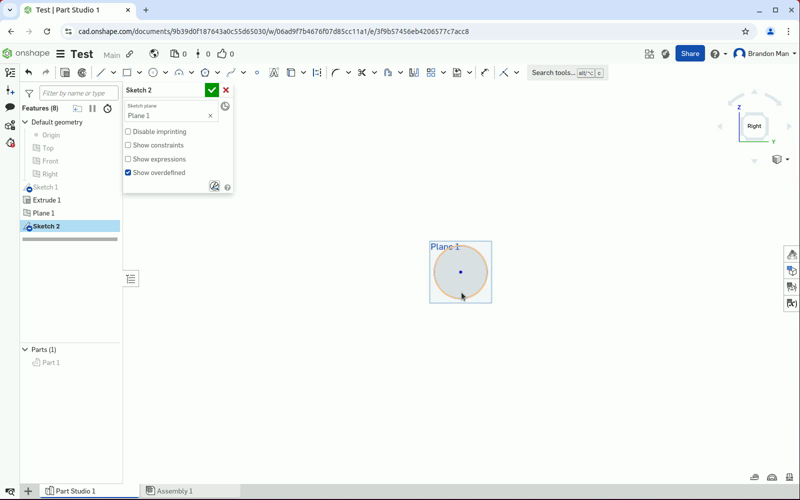
scroll(6)
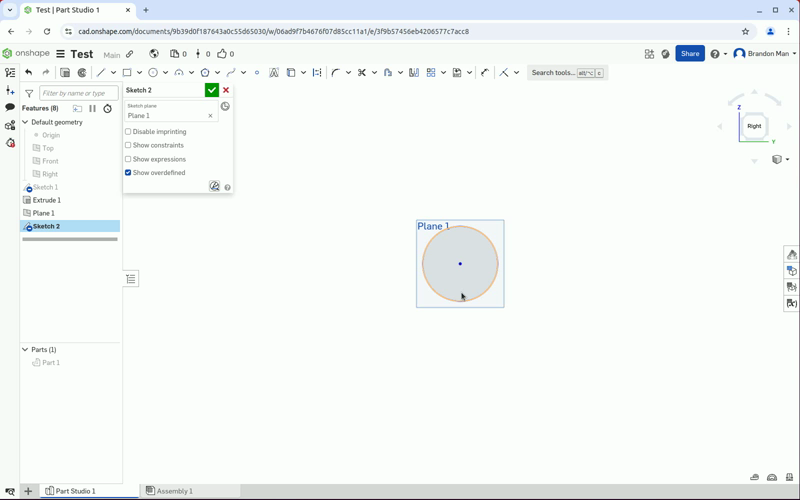
scroll(6)
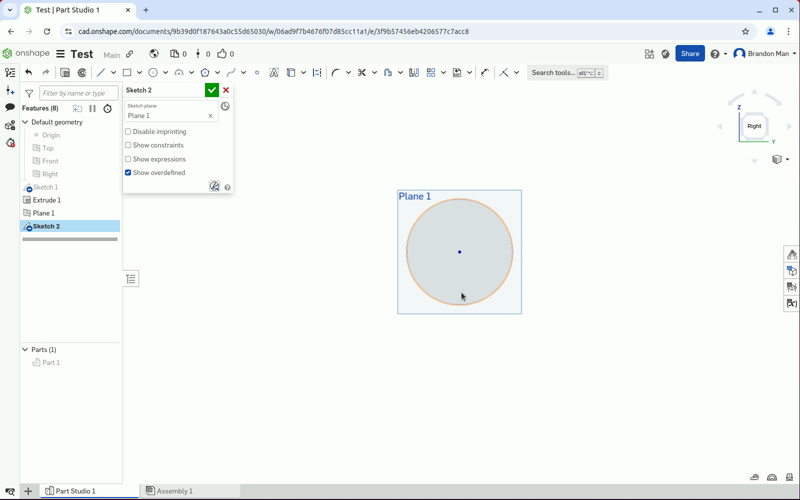
scroll(6)
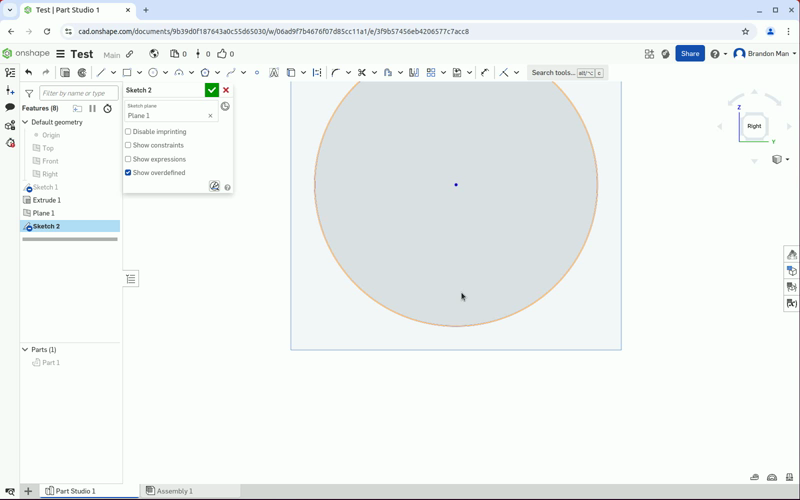
click(461, 292)
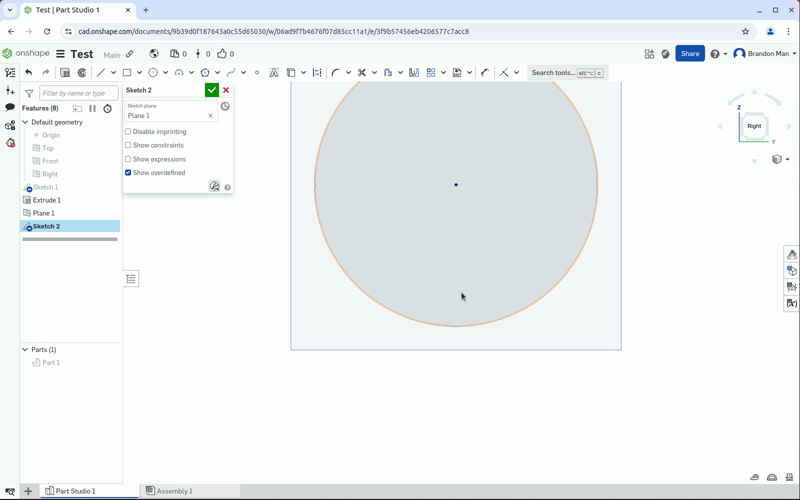
scroll(-6)
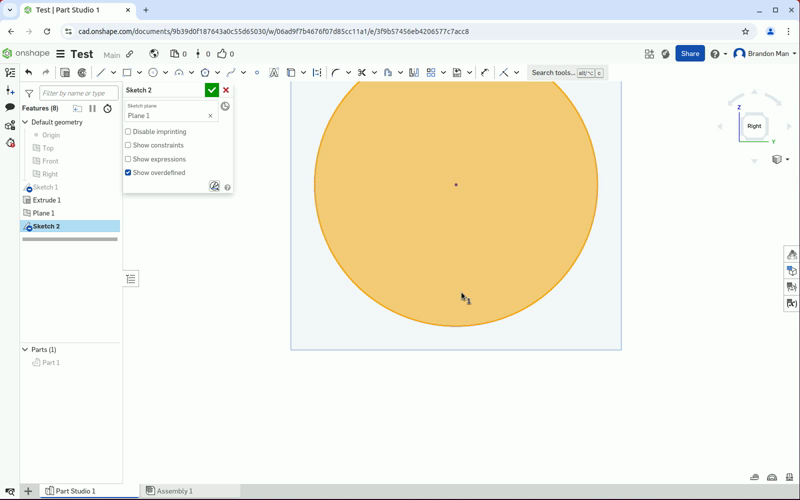
scroll(-6)
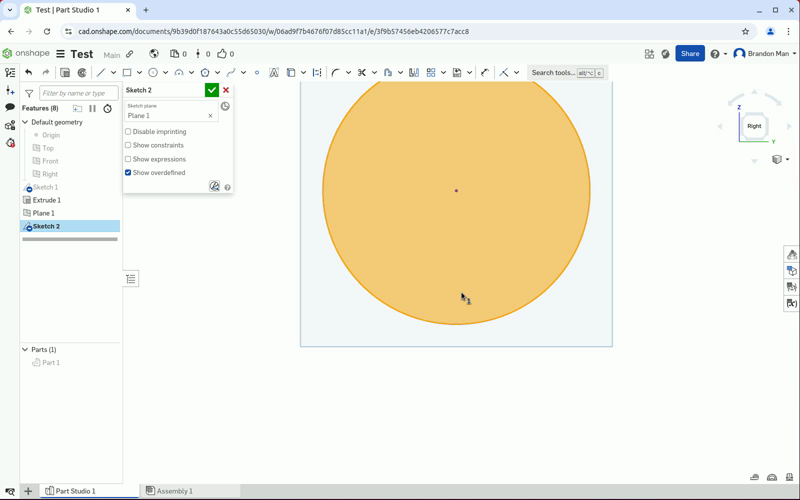
scroll(-6)
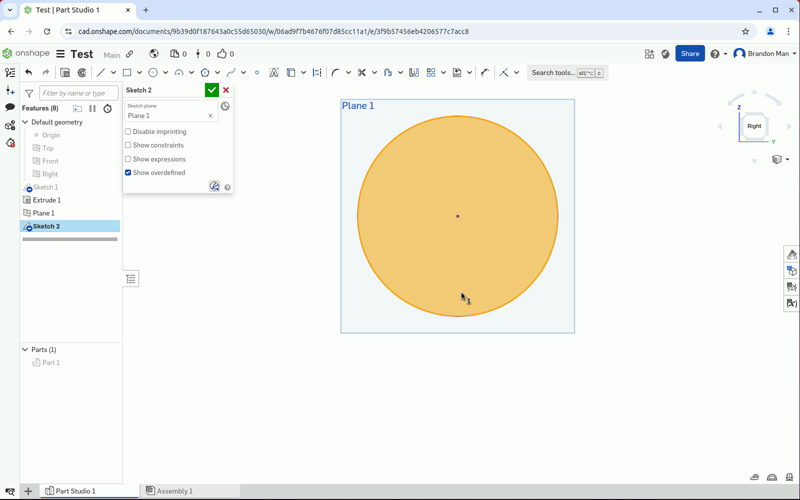
scroll(-6)
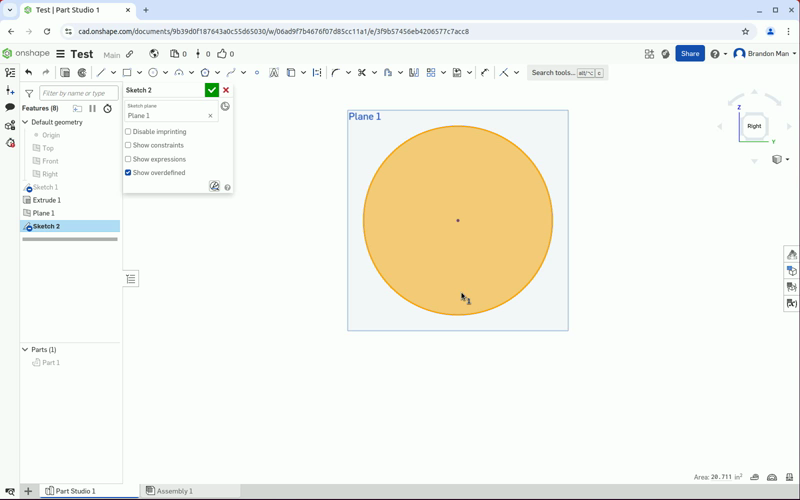
scroll(-6)
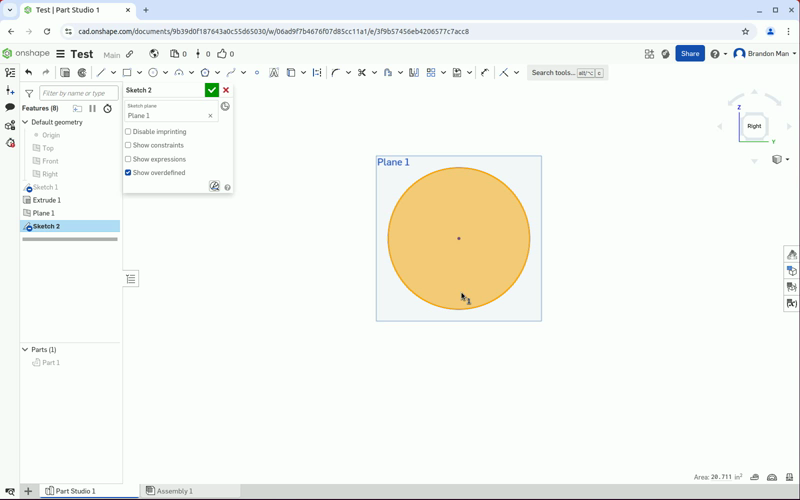
scroll(-6)
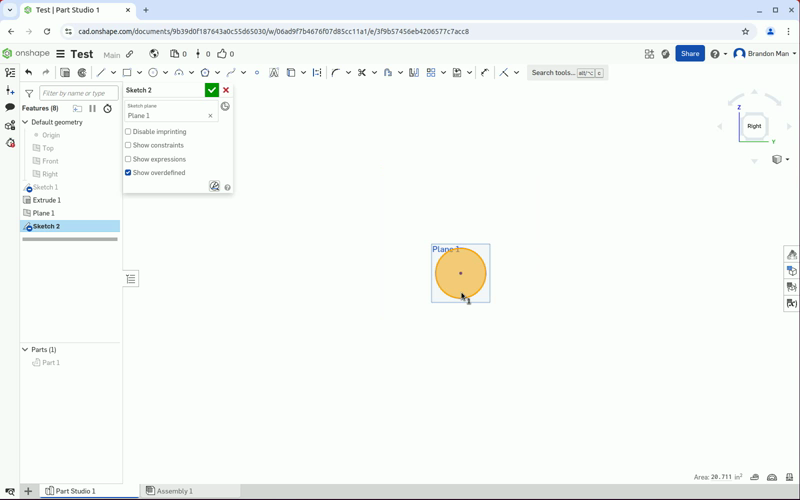
scroll(-6)
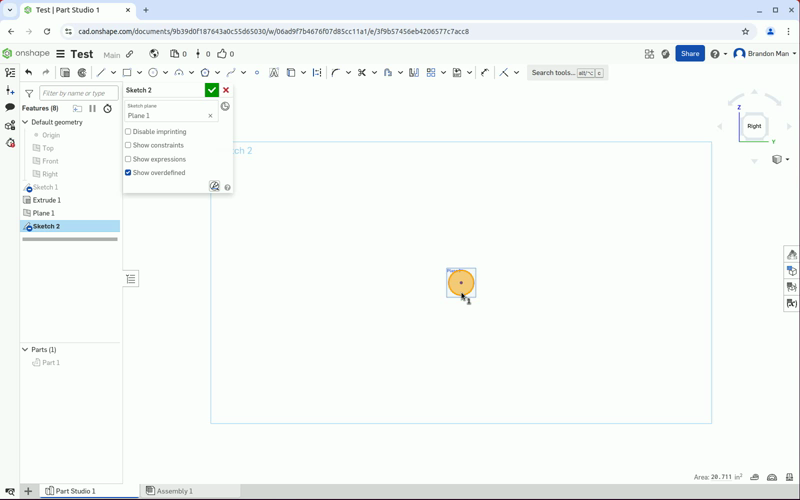
mouse_move(73, 352)
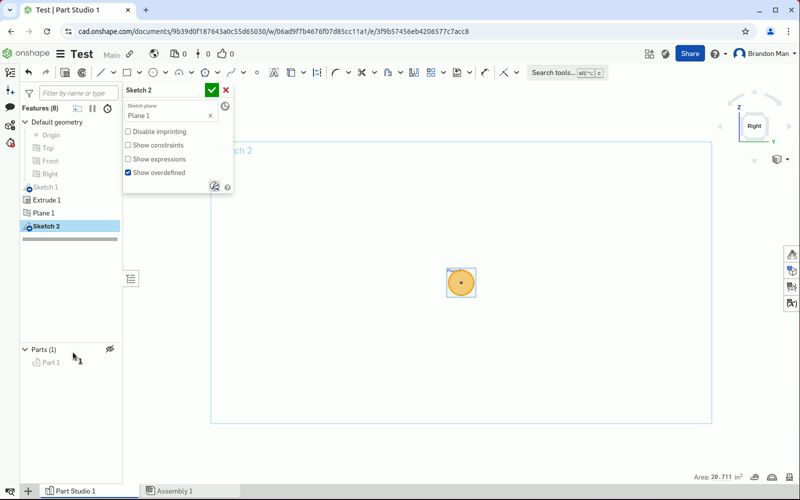
key(shift+y)
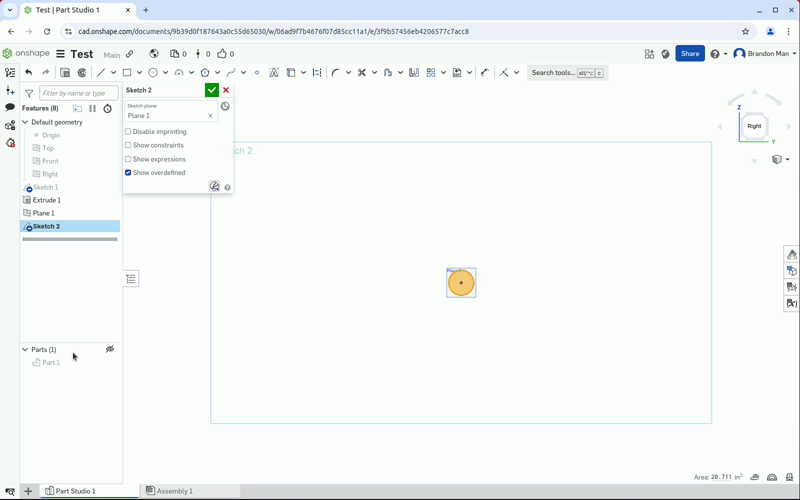
key(shift+e)
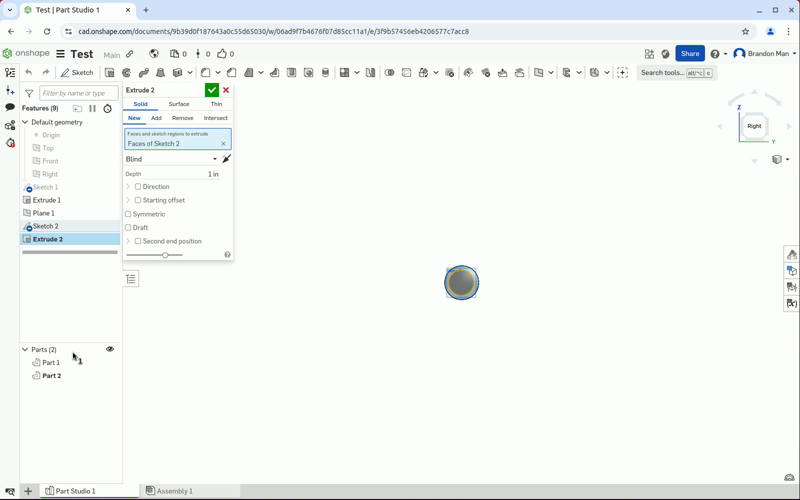
mouse_move(143, 106)
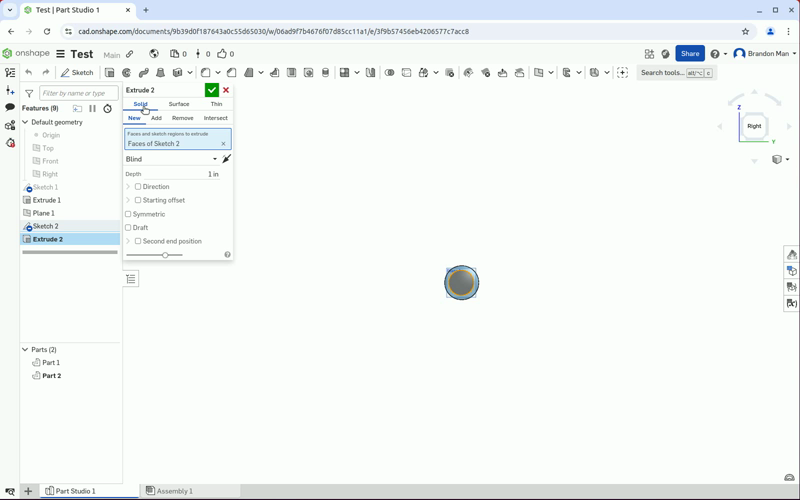
click(143, 106)
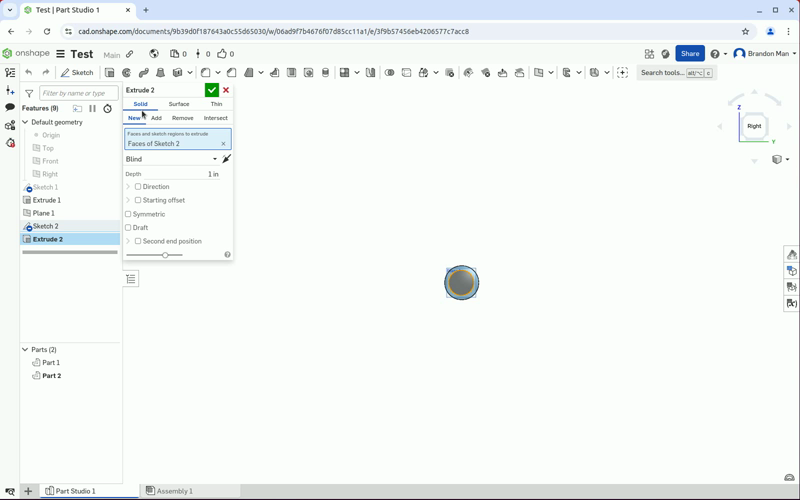
mouse_move(137, 120)
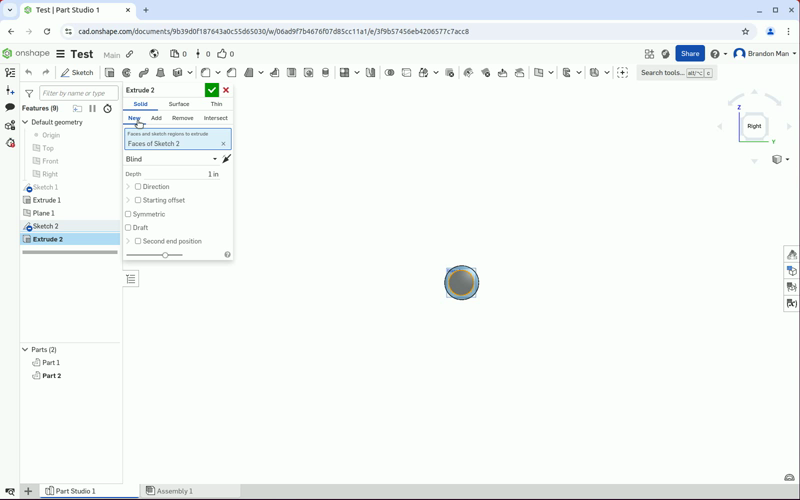
click(137, 120)
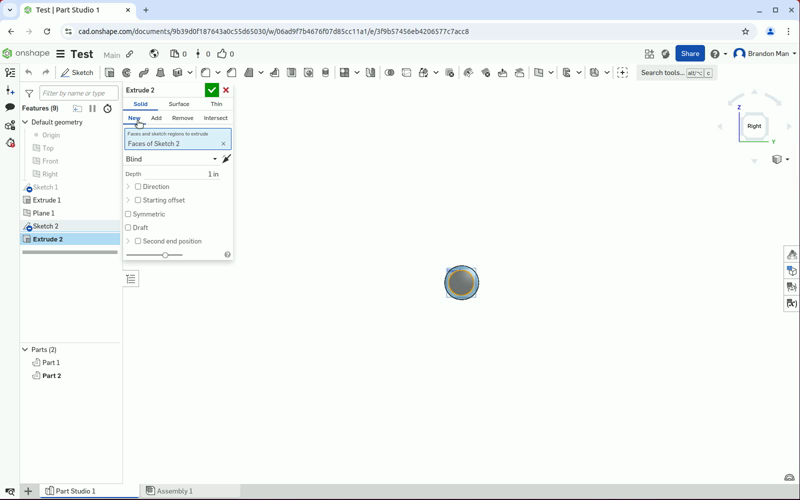
key(tab, 4)
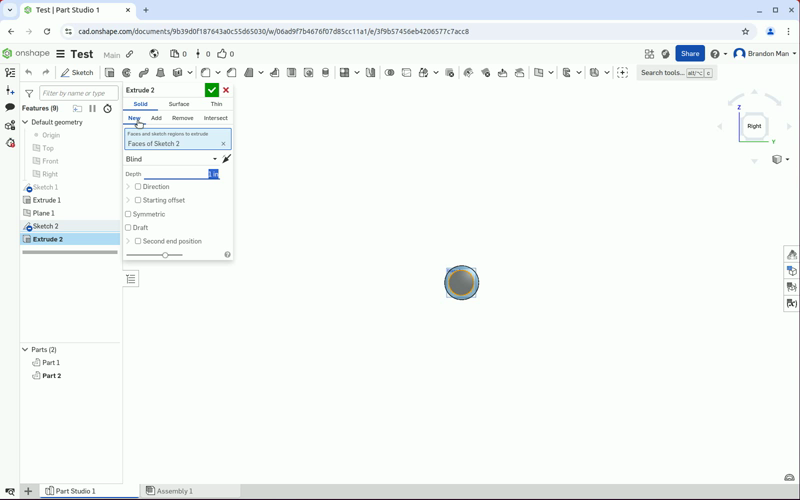
text(21.423)
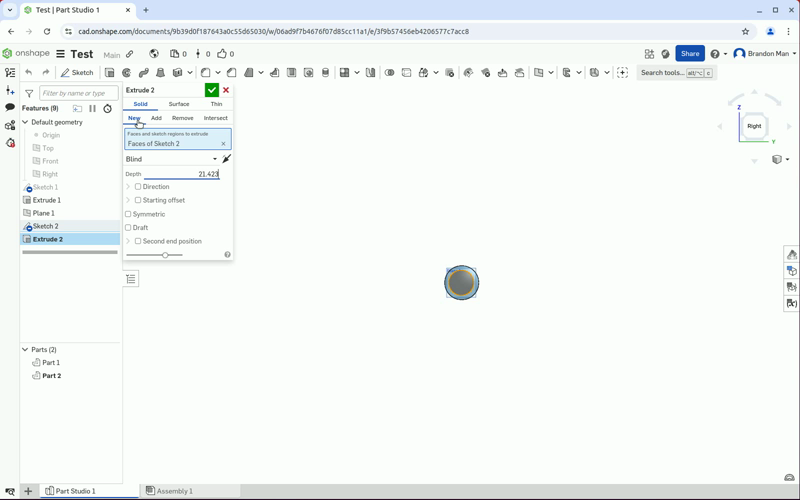
key(enter)
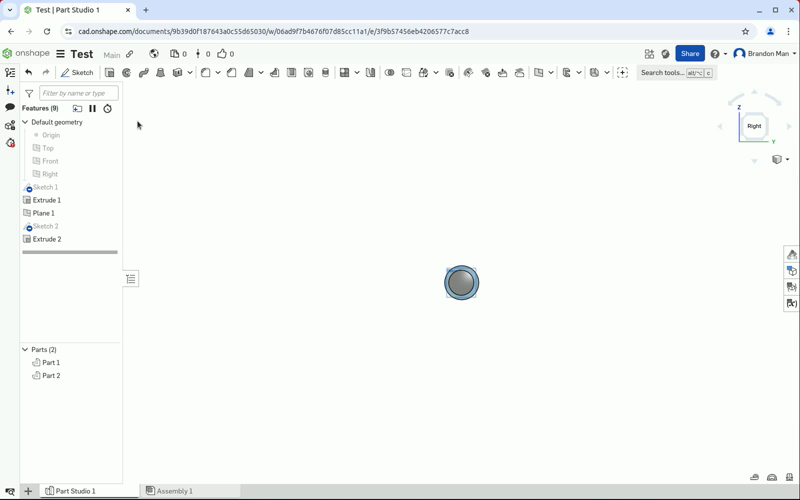
key(shift+h)
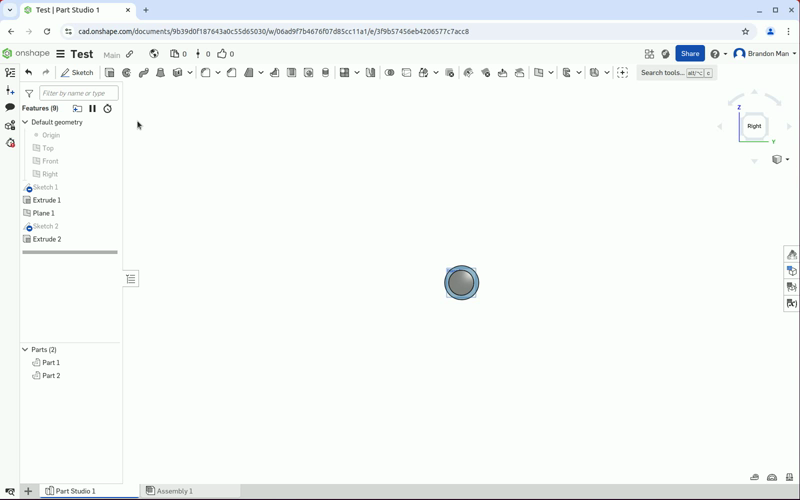
key(shift+h)
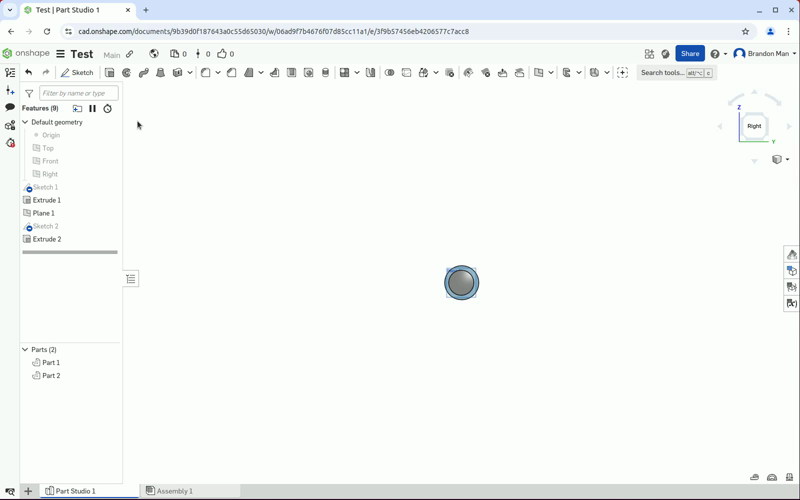
mouse_move(73, 189)
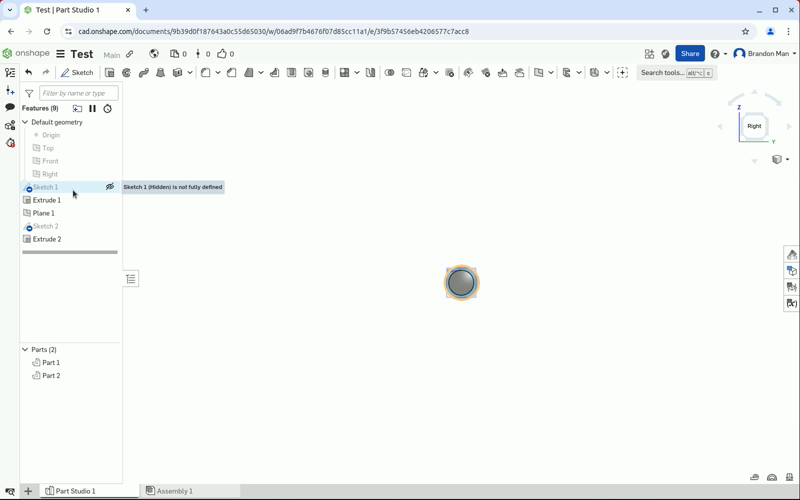
click(73, 189)
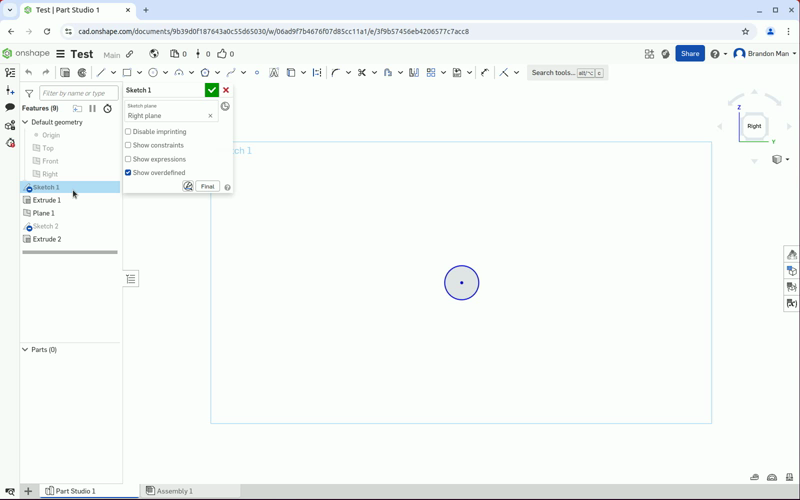
mouse_move(229, 92)
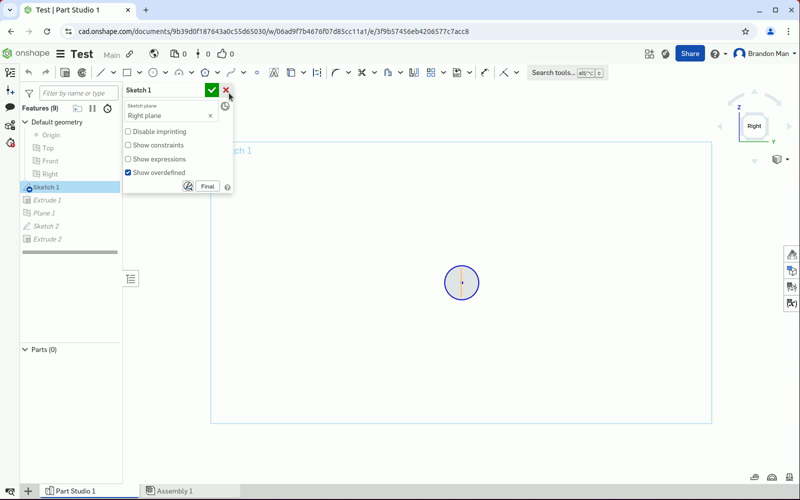
click(229, 92)
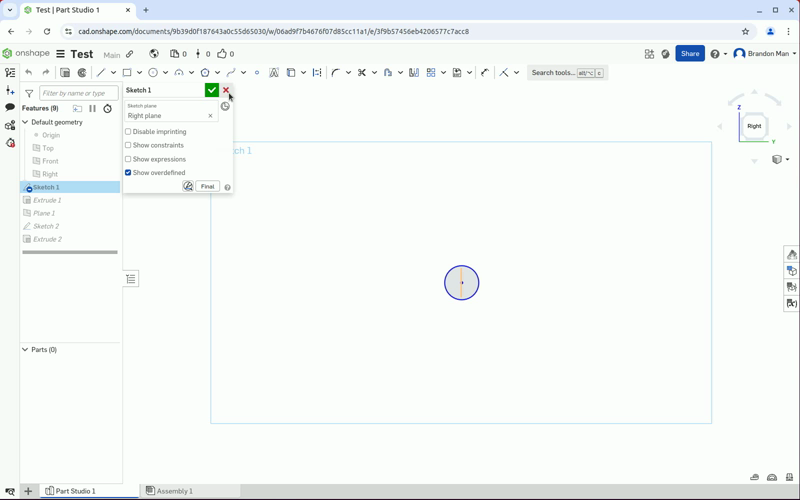
key(shift+s)
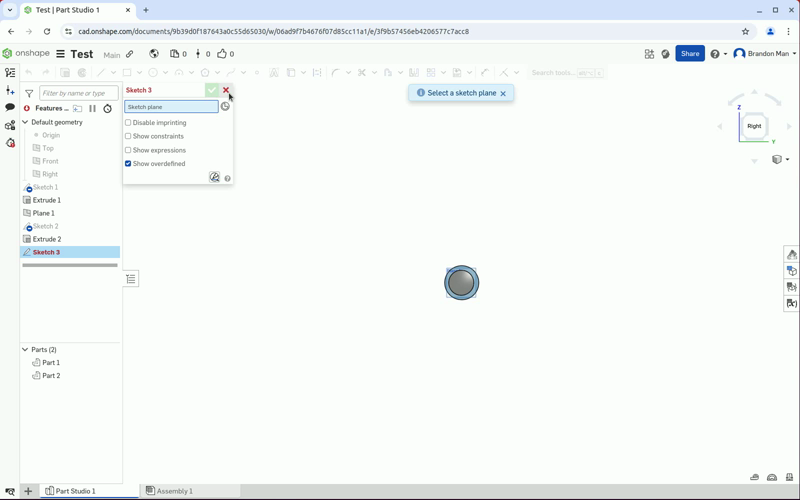
mouse_move(73, 176)
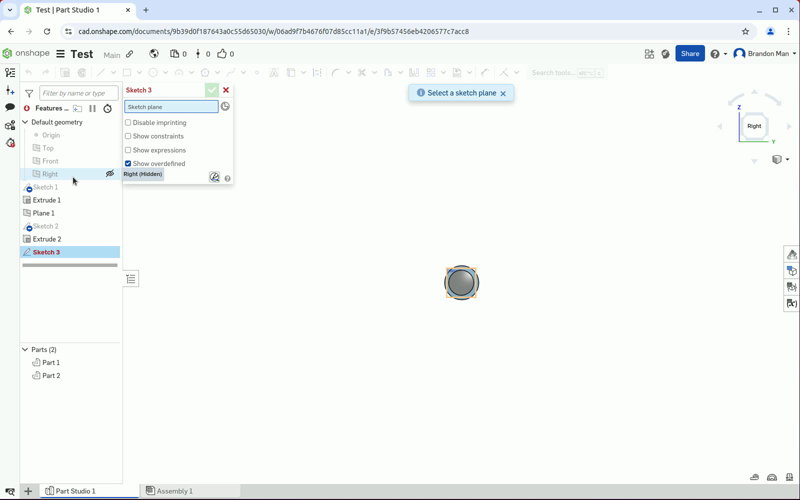
click(73, 176)
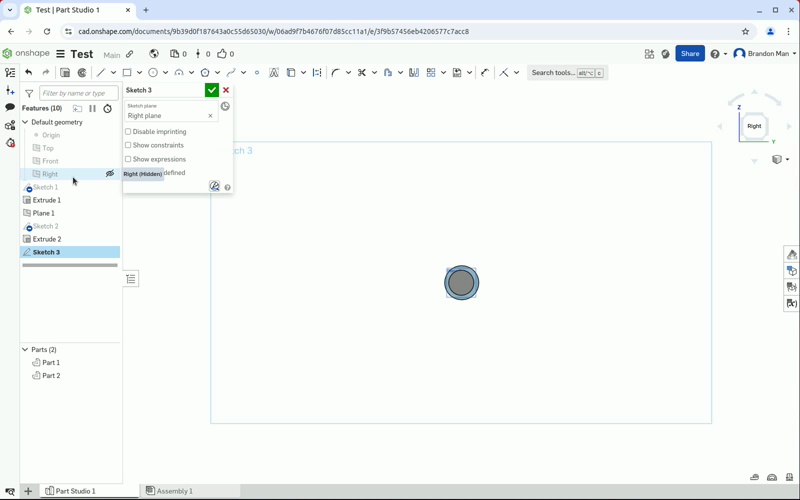
mouse_move(73, 352)
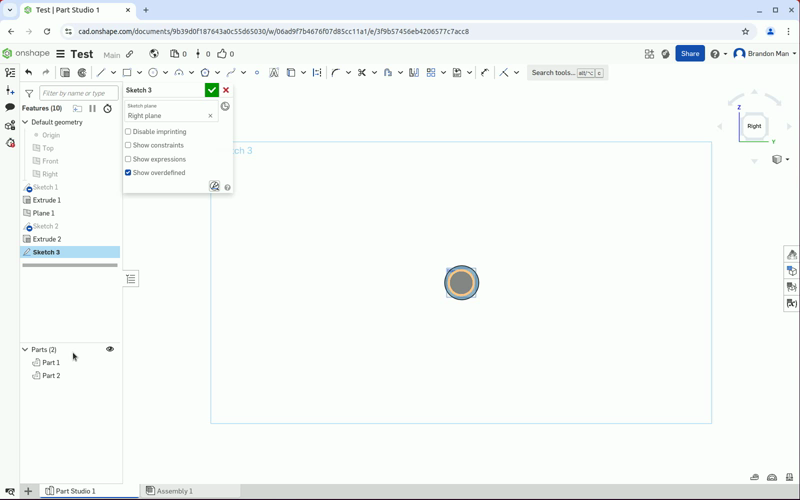
key(y)
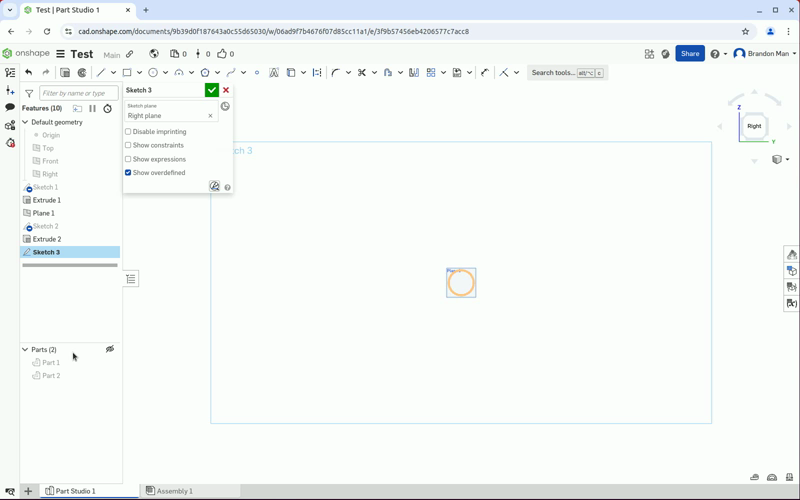
key(c)
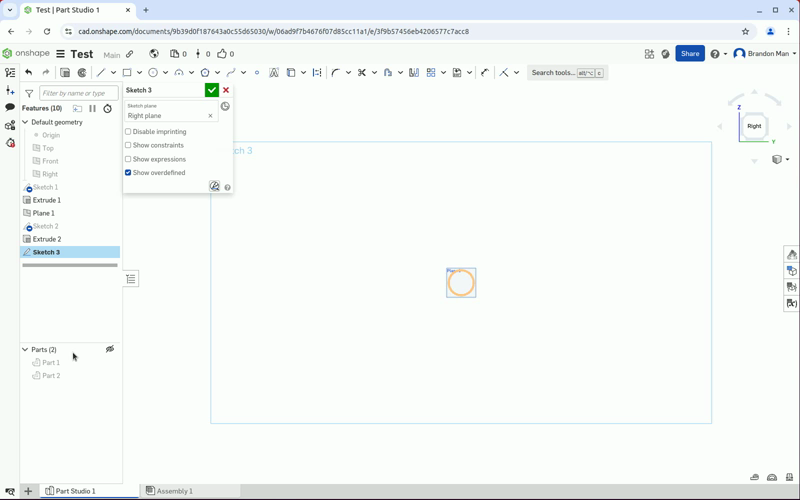
key_down(shift)
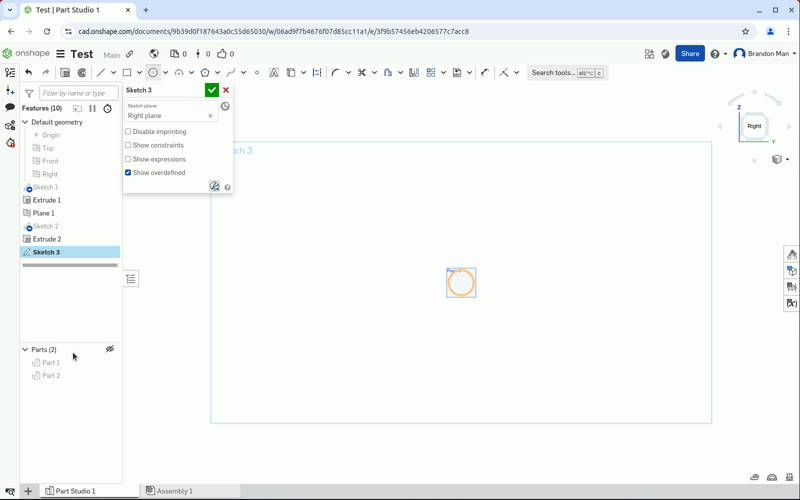
mouse_move(460, 282)
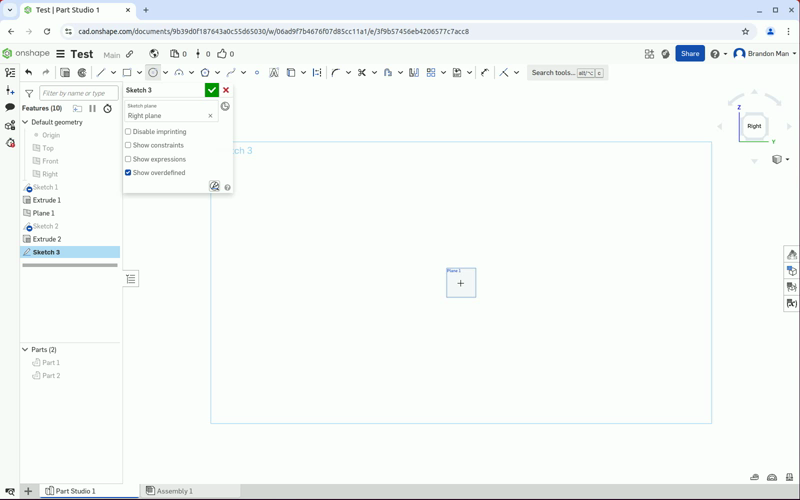
click(460, 282)
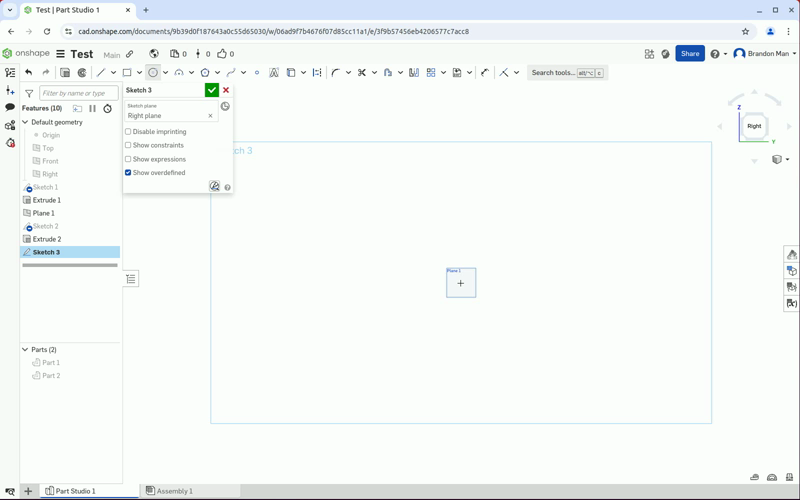
key_up(shift)
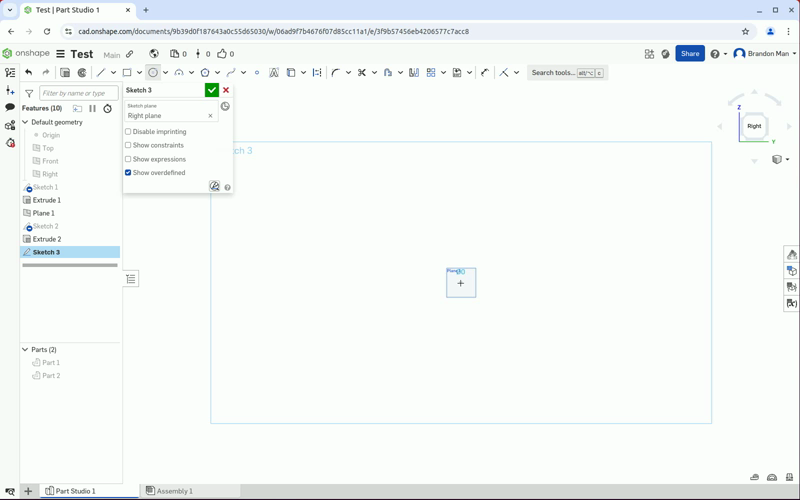
mouse_move(472, 282)
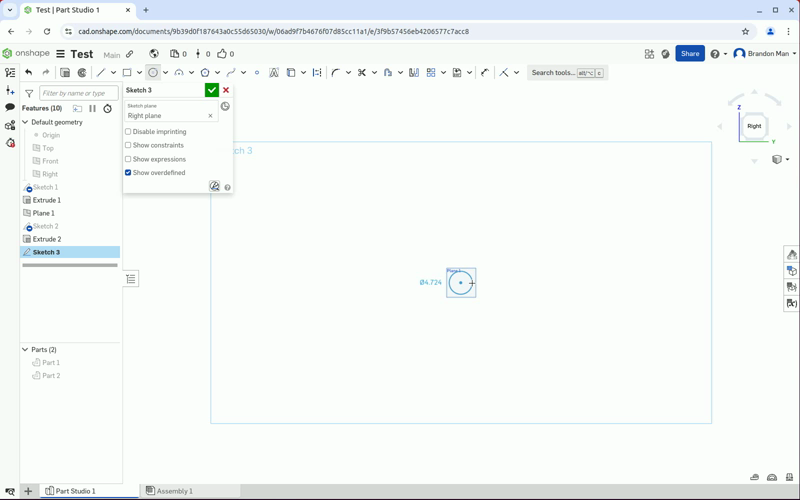
click(472, 282)
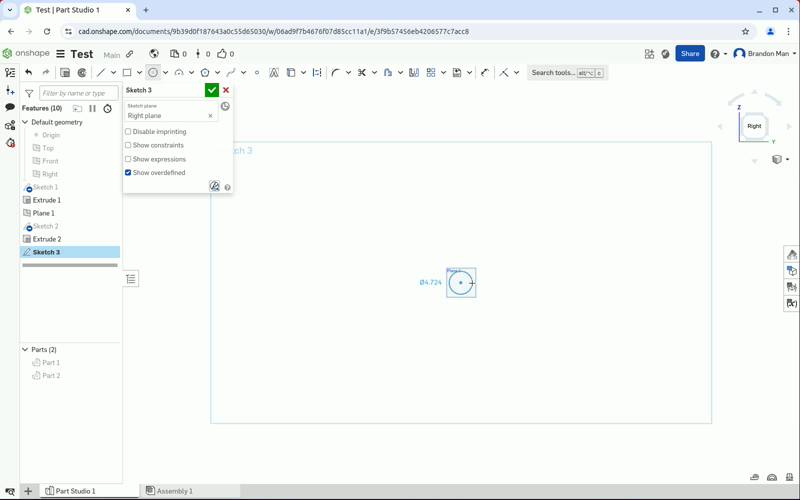
key(esc)
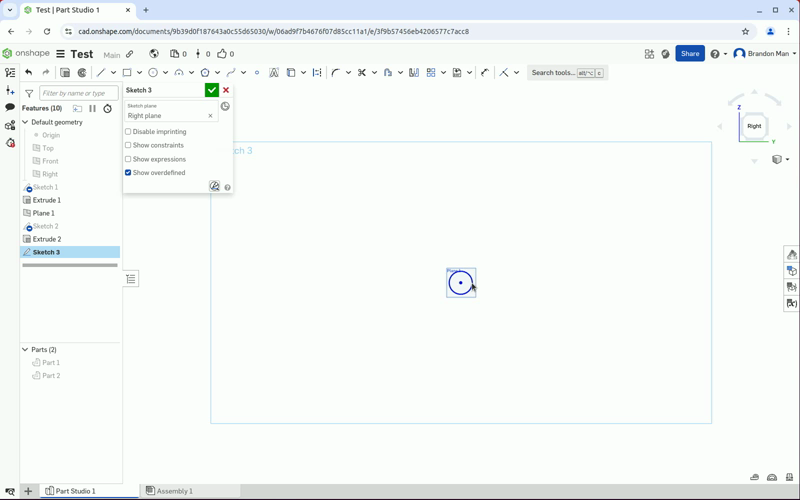
mouse_move(468, 279)
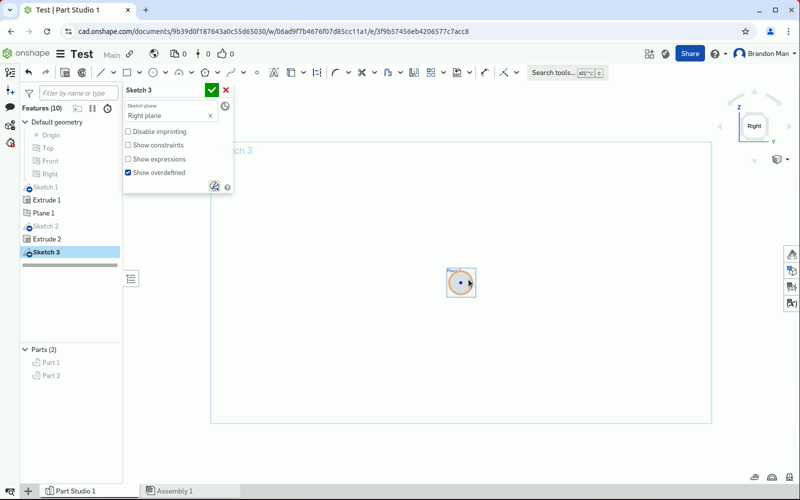
scroll(6)
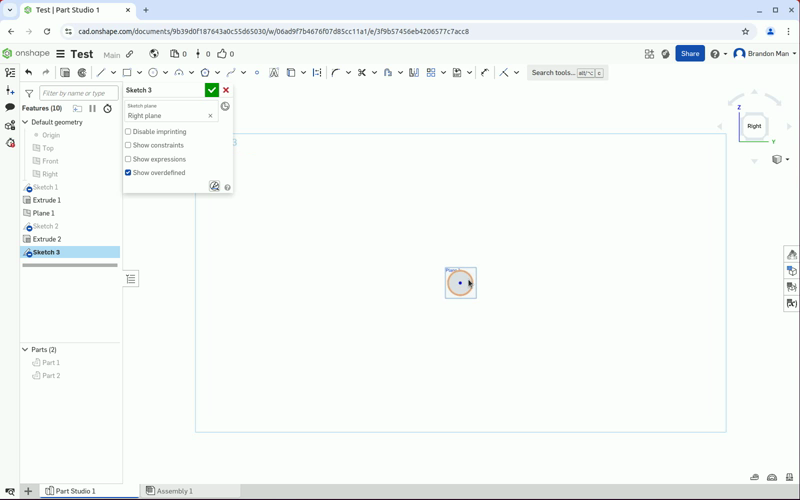
scroll(6)
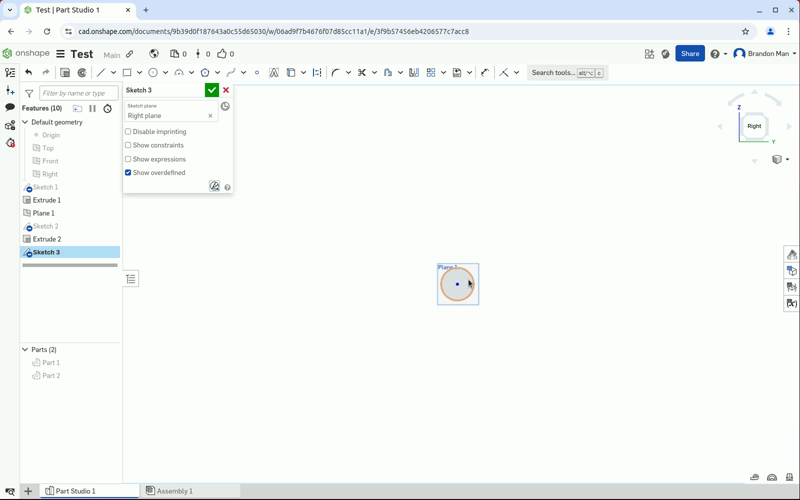
scroll(6)
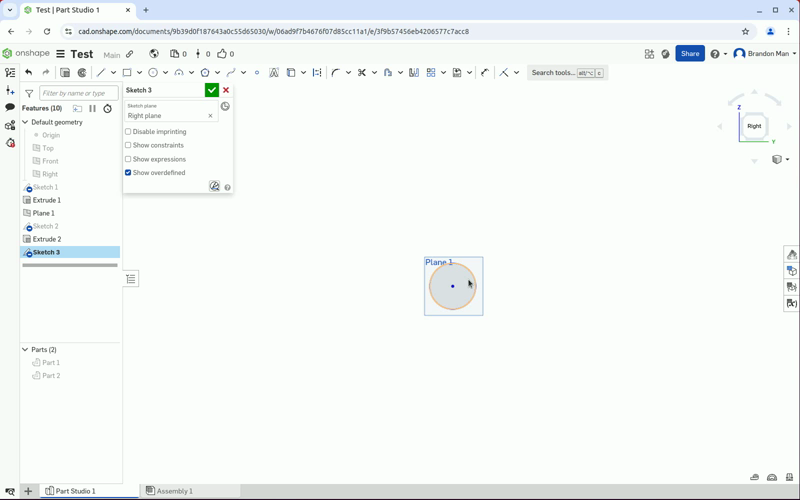
scroll(6)
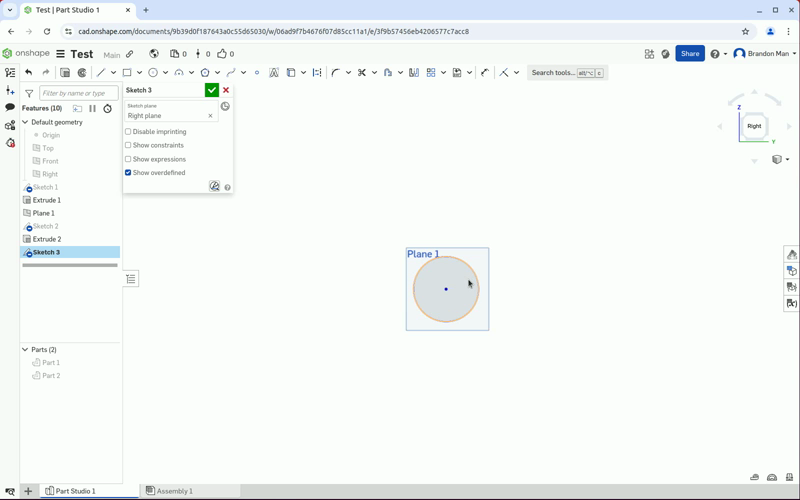
scroll(6)
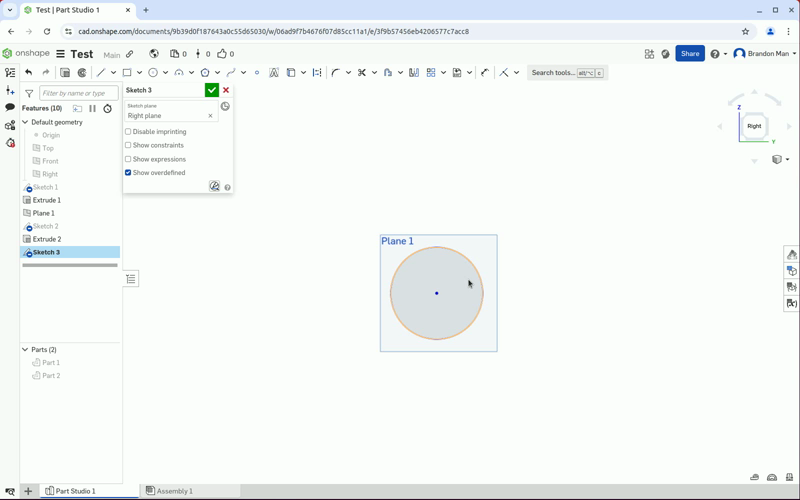
scroll(6)
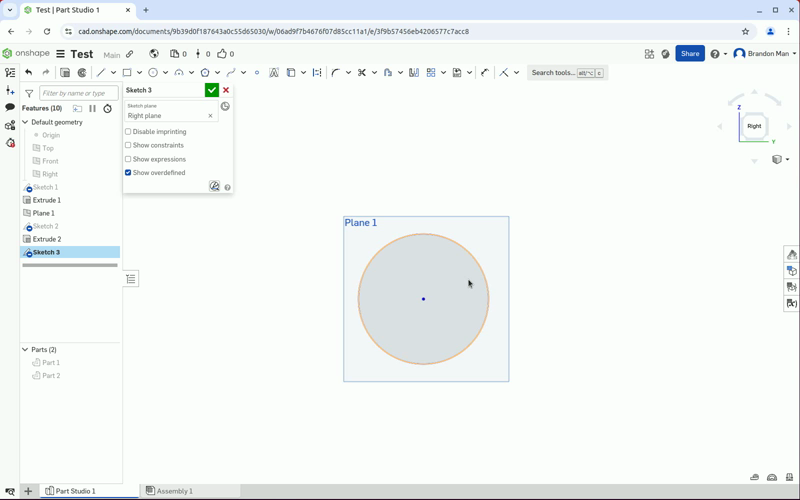
scroll(6)
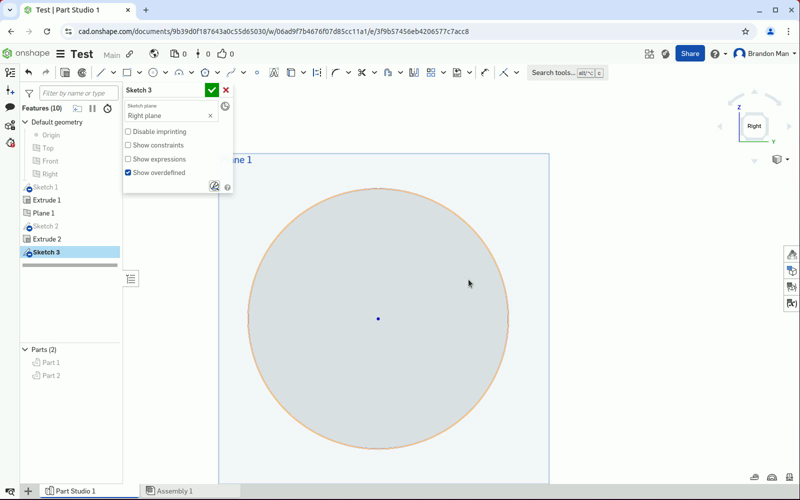
click(468, 279)
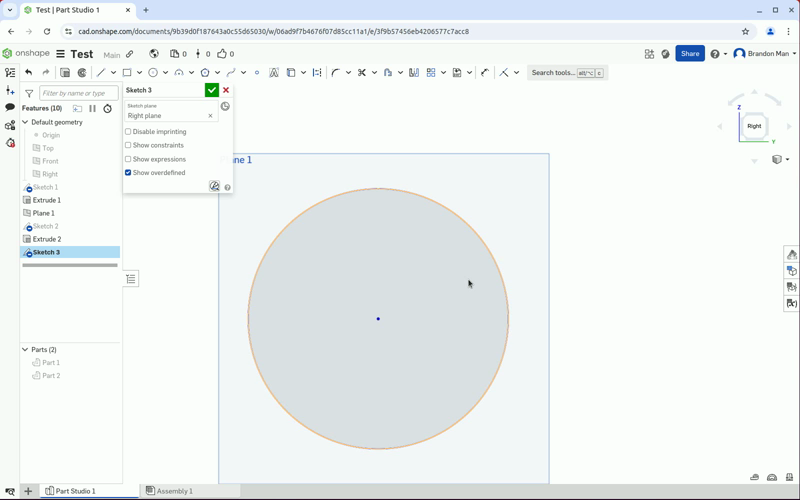
scroll(-6)
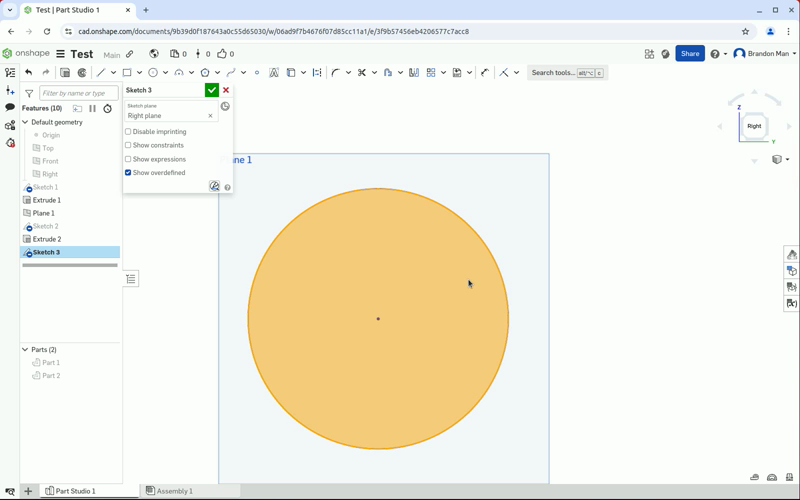
scroll(-6)
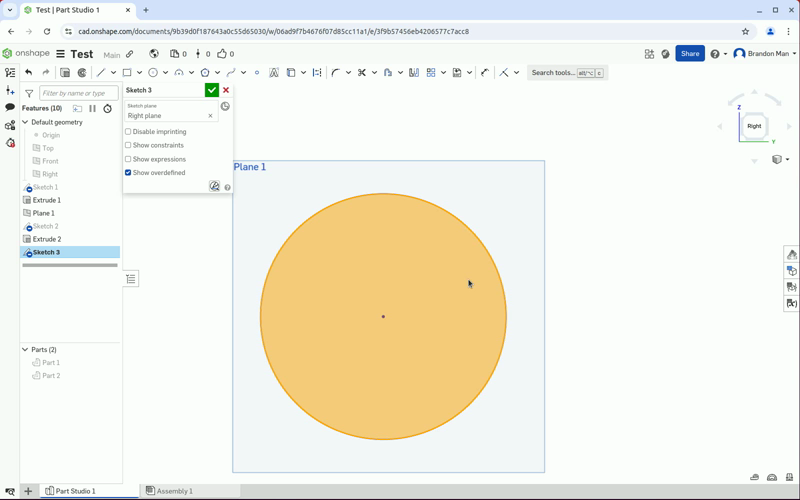
scroll(-6)
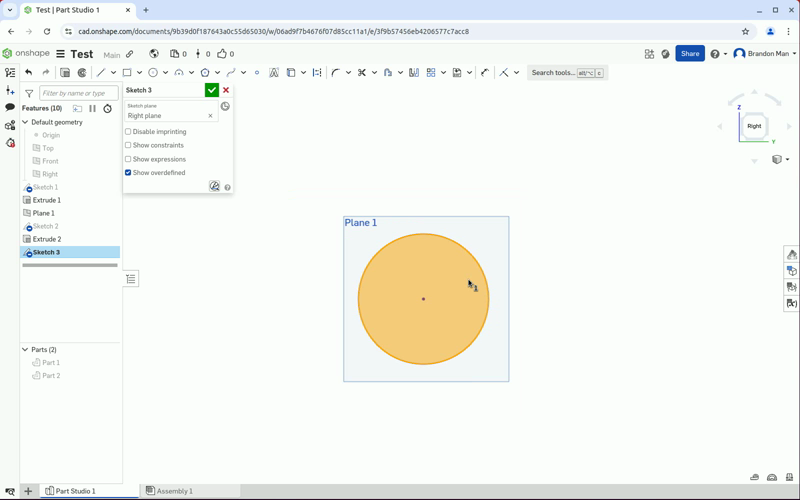
scroll(-6)
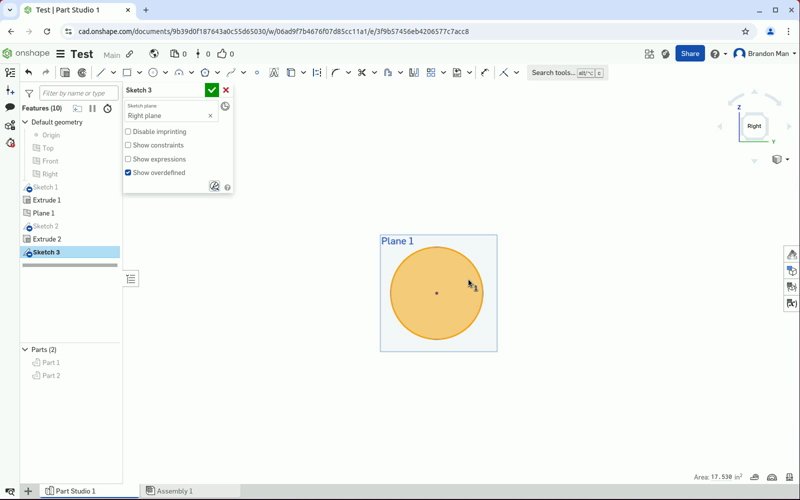
scroll(-6)
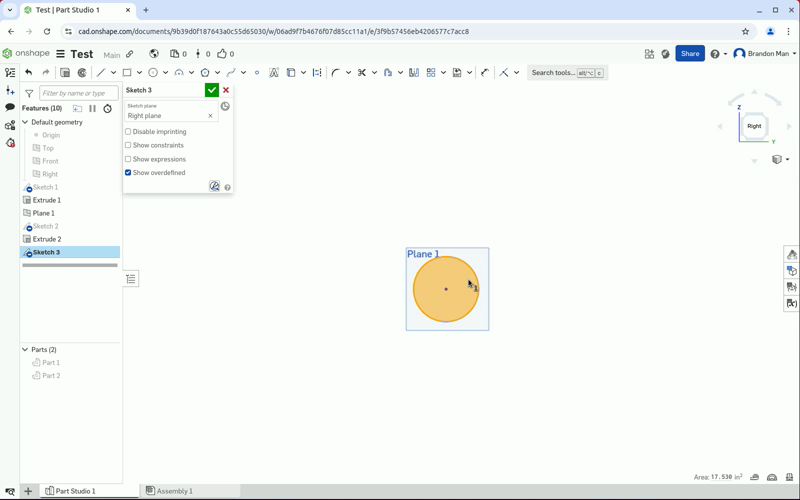
scroll(-6)
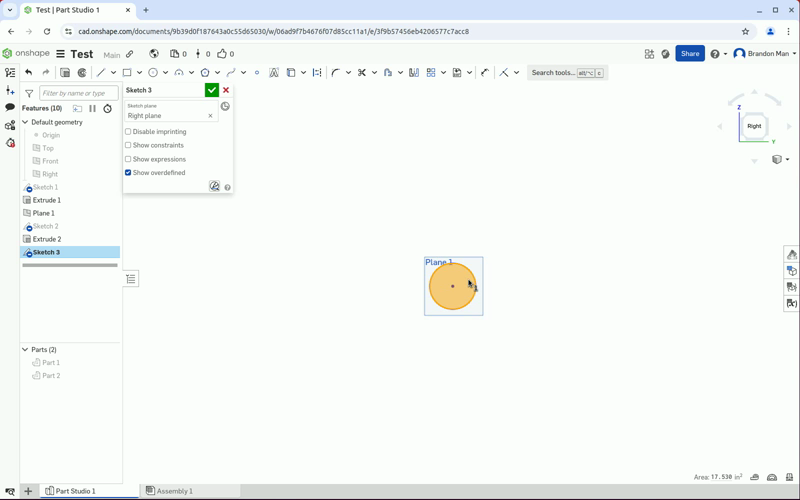
scroll(-6)
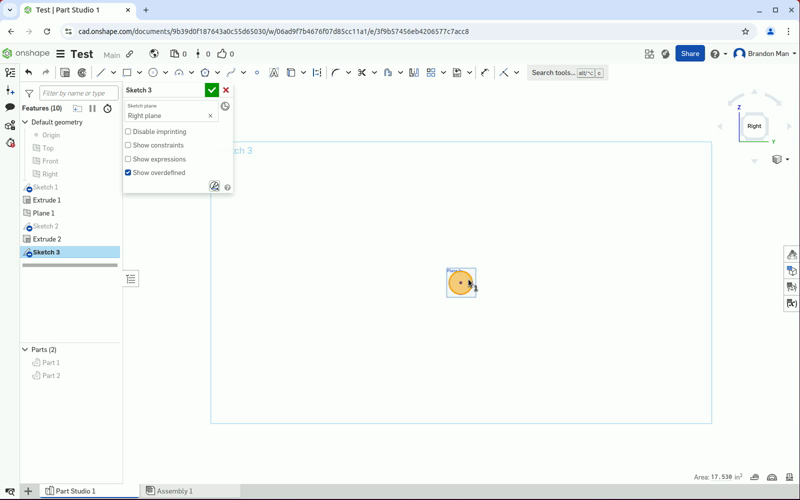
mouse_move(73, 352)
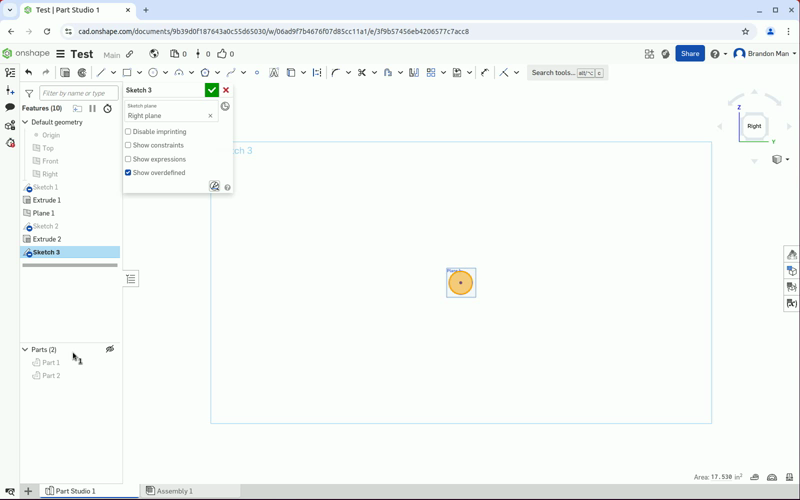
key(shift+y)
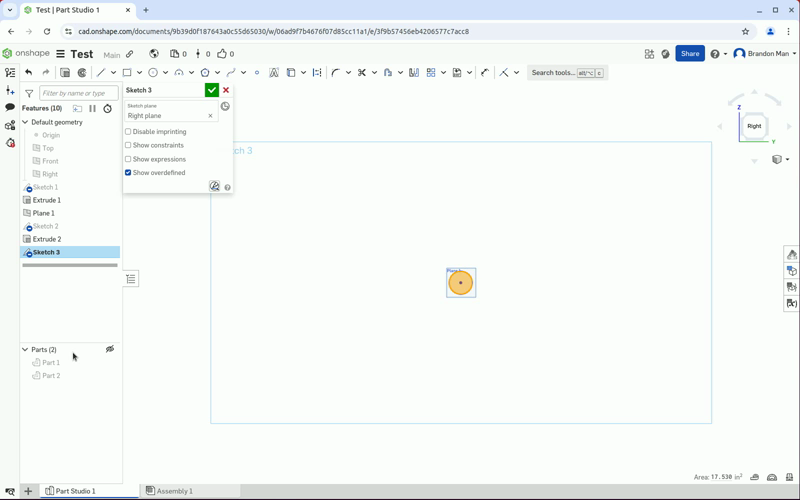
key(shift+e)
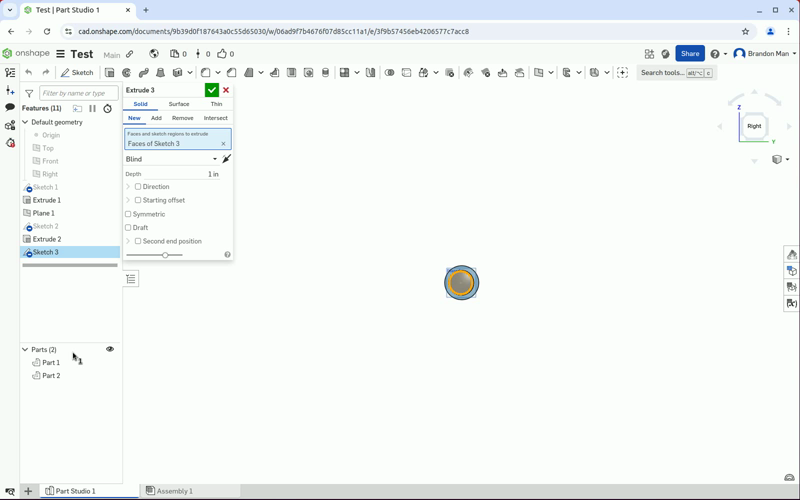
mouse_move(143, 106)
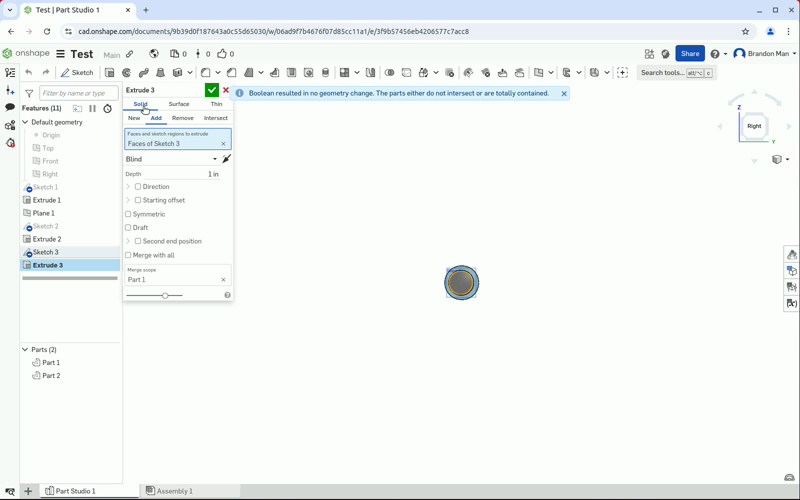
click(143, 106)
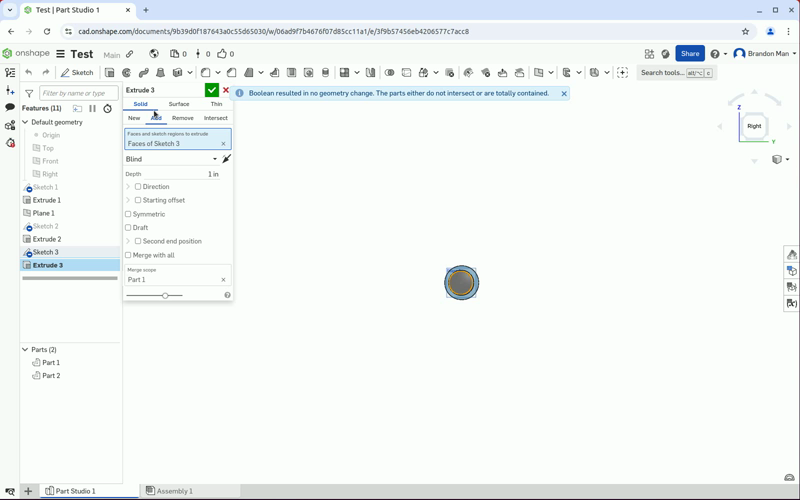
mouse_move(186, 120)
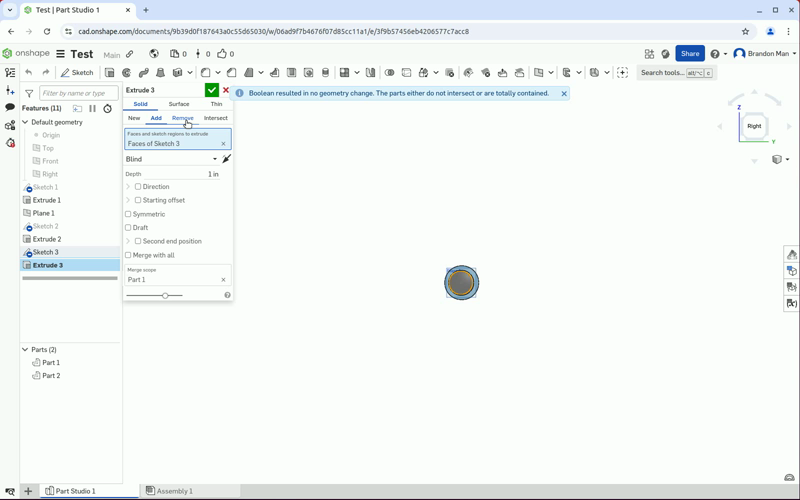
click(186, 120)
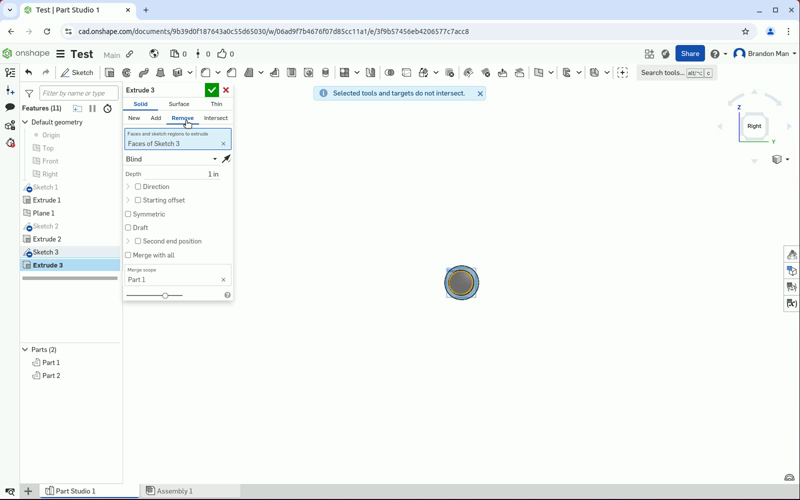
key(tab, 4)
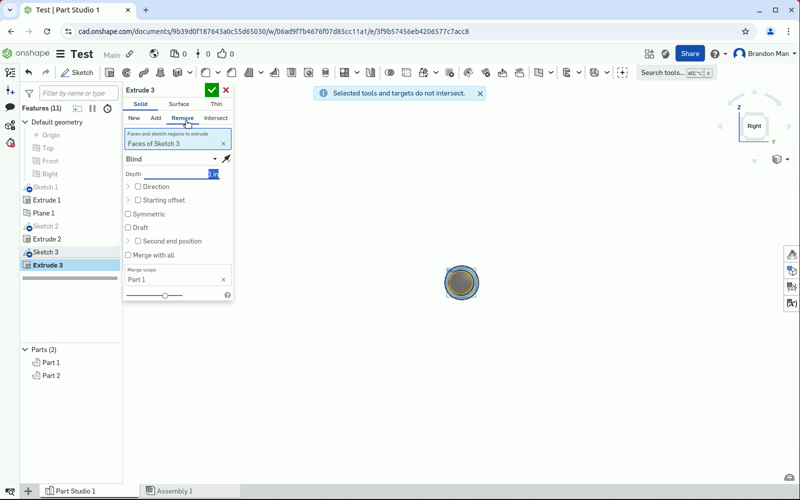
text(0.481)
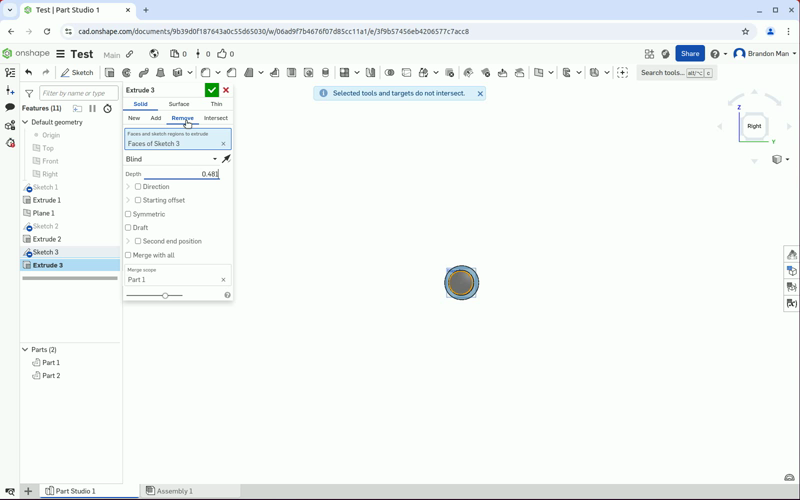
key(tab, 6)
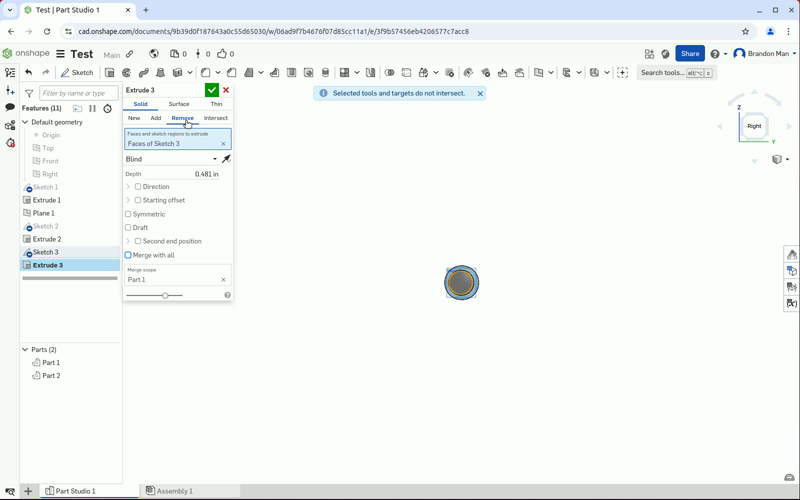
key(space)
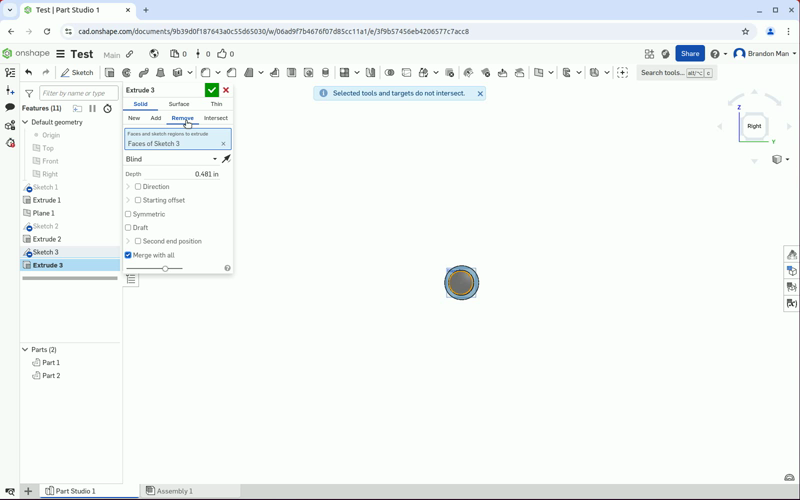
key(enter)
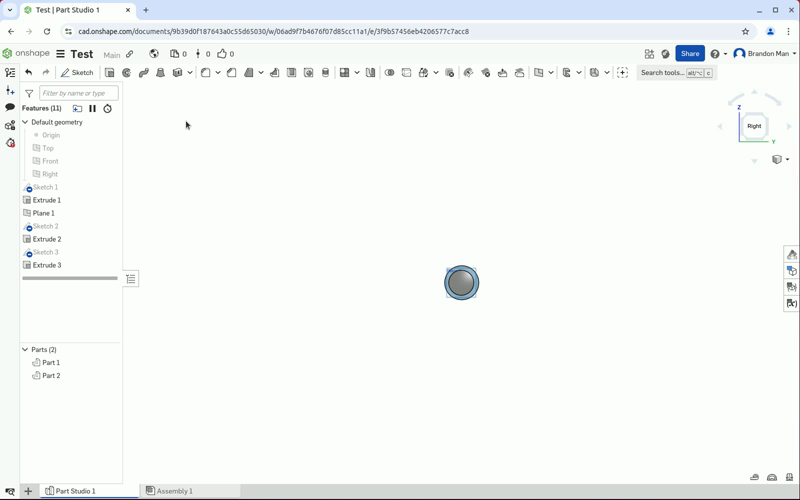
key(shift+h)
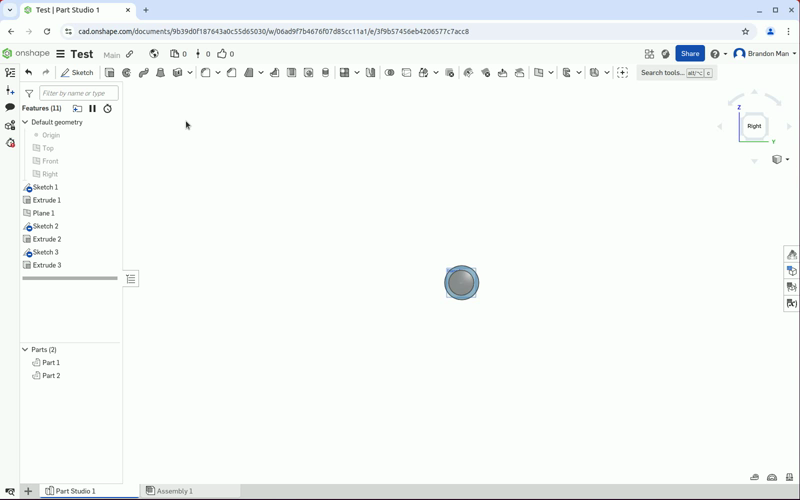
key(shift+h)
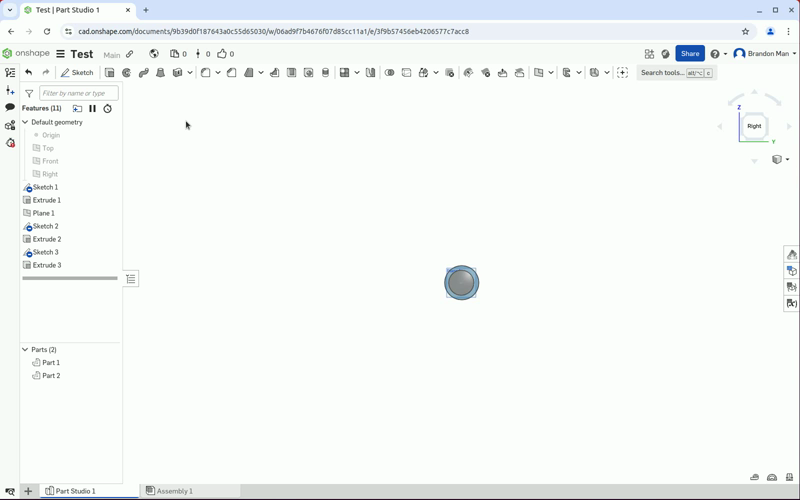
key(shift+7)
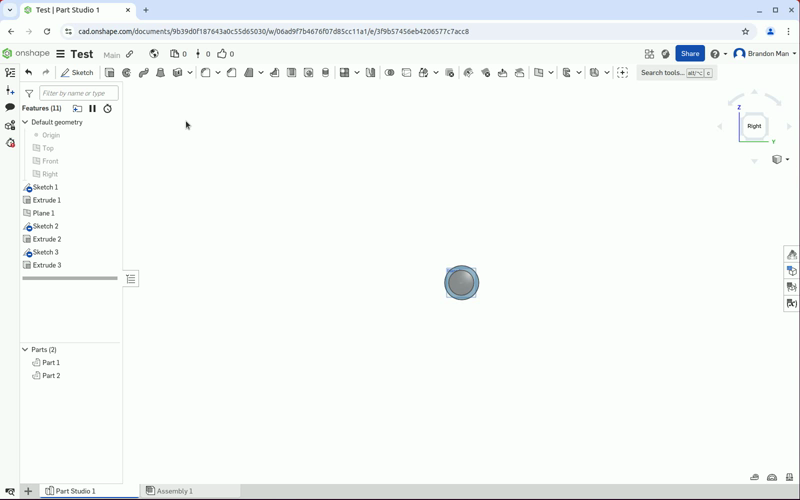
key(right, 2)
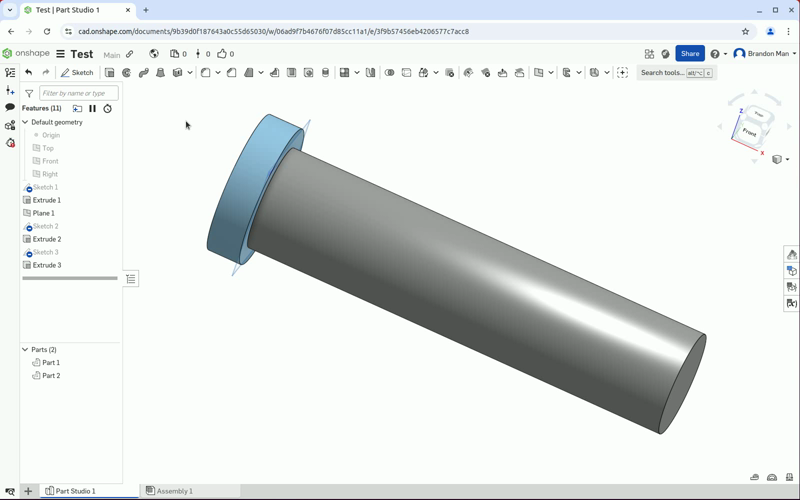
key(down, 2)
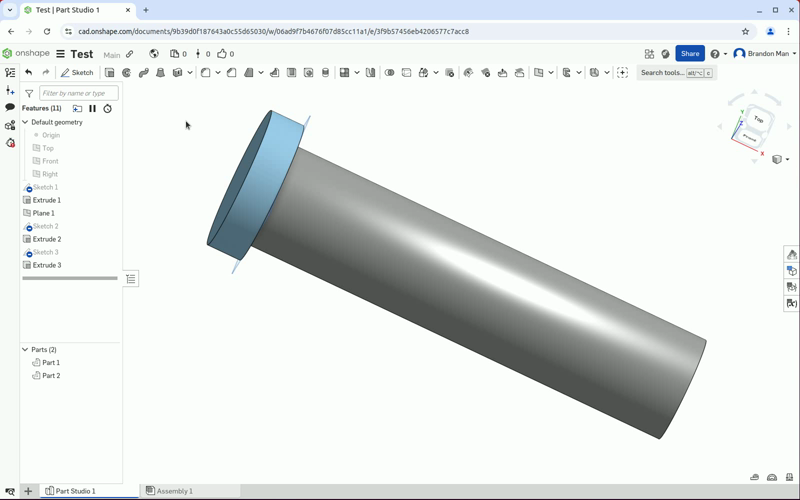
key(up, 2)
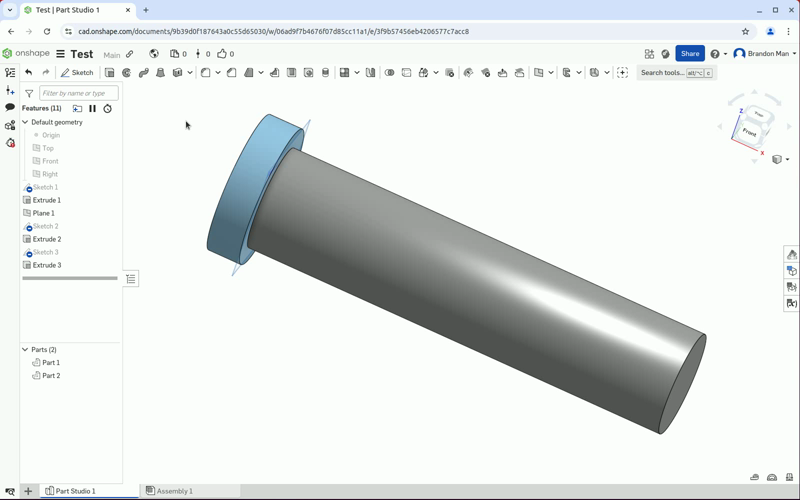
key(left, 2)
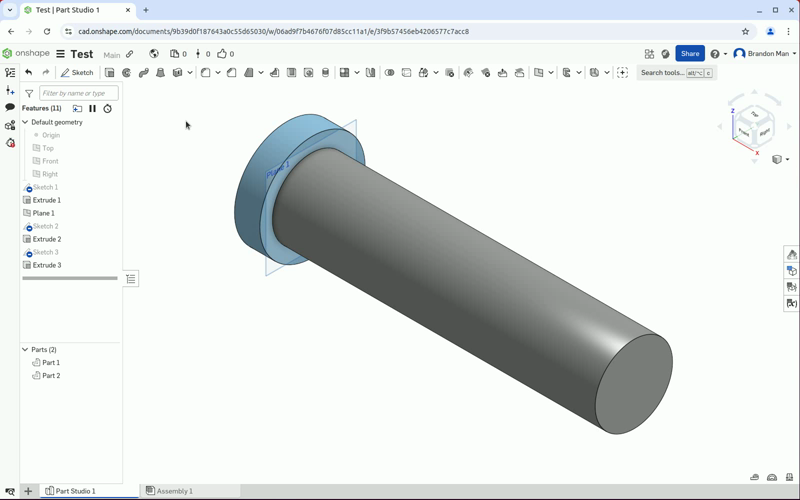
mouse_move(73, 189)
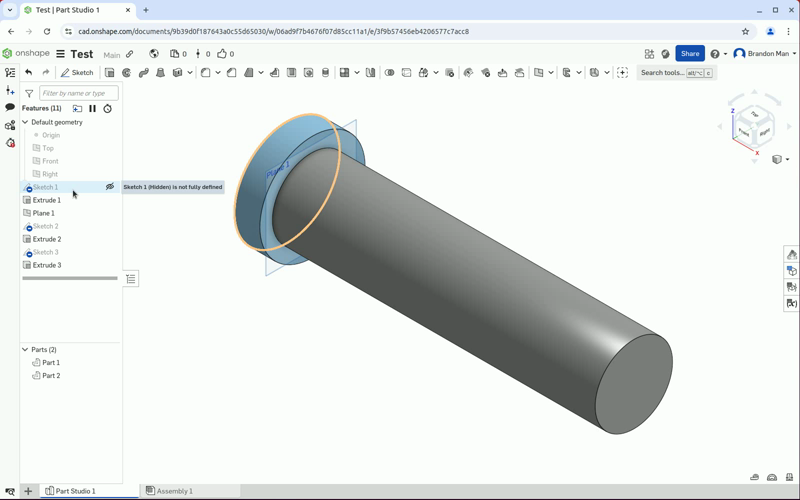
click(73, 189)